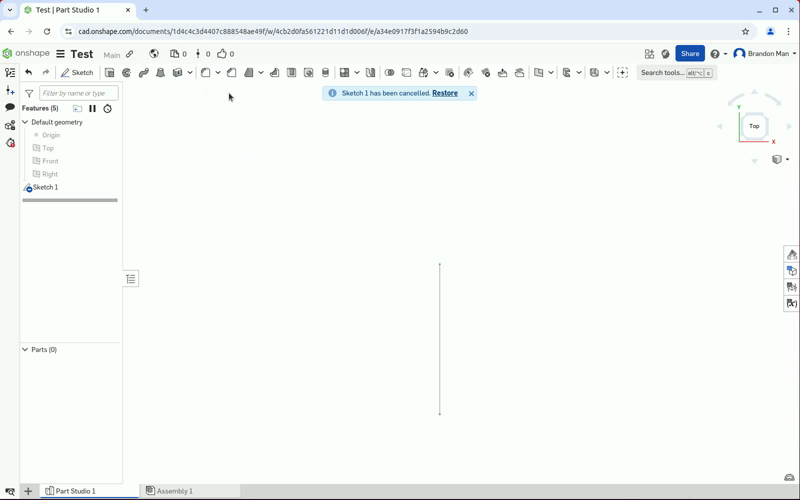
key(shift+h)
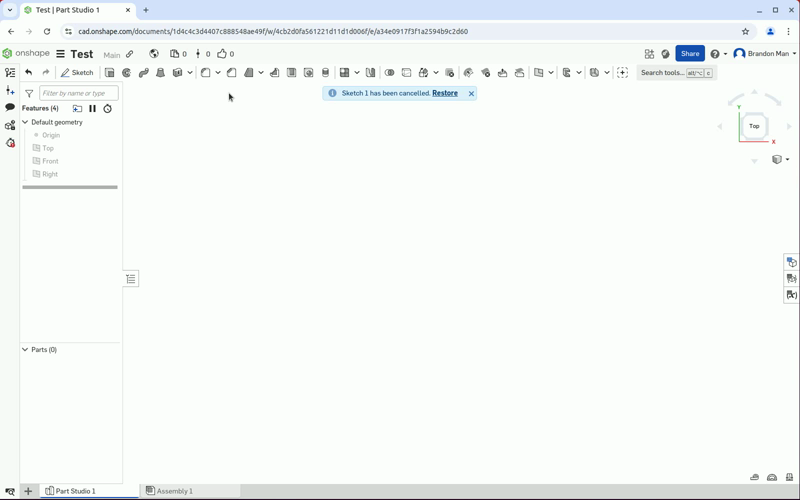
mouse_move(73, 352)
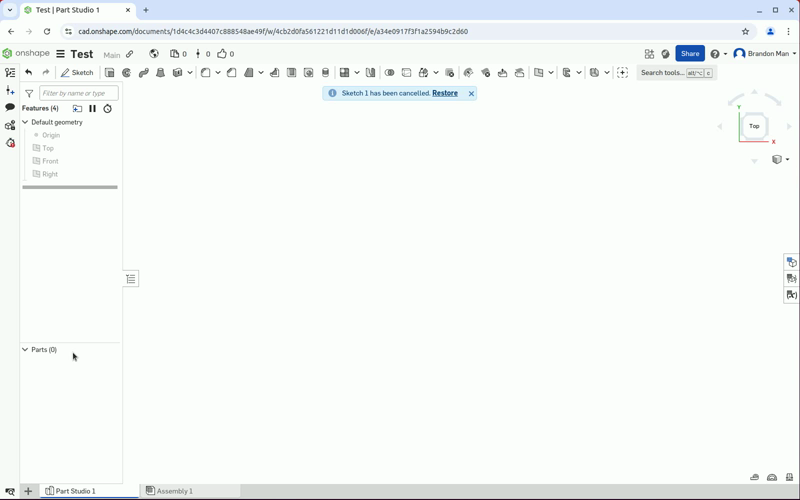
key(y)
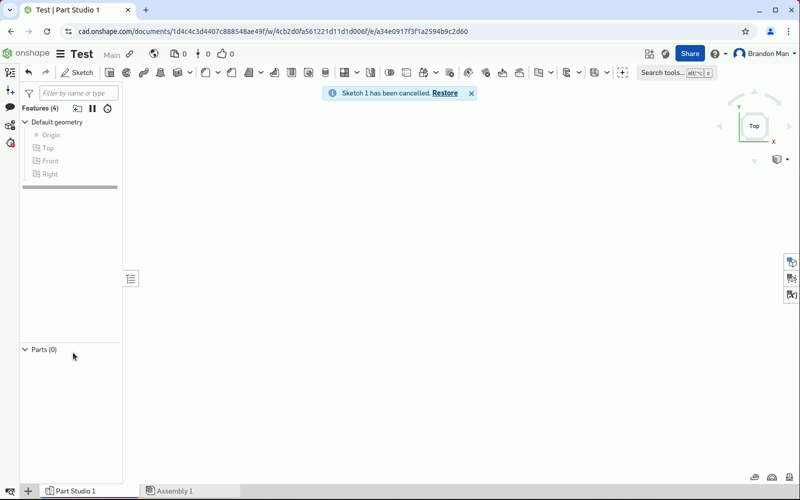
key(shift+p)
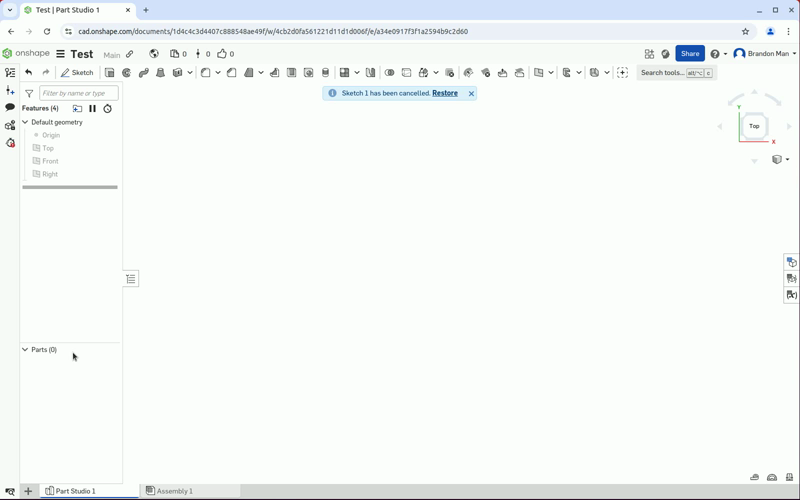
key(space)
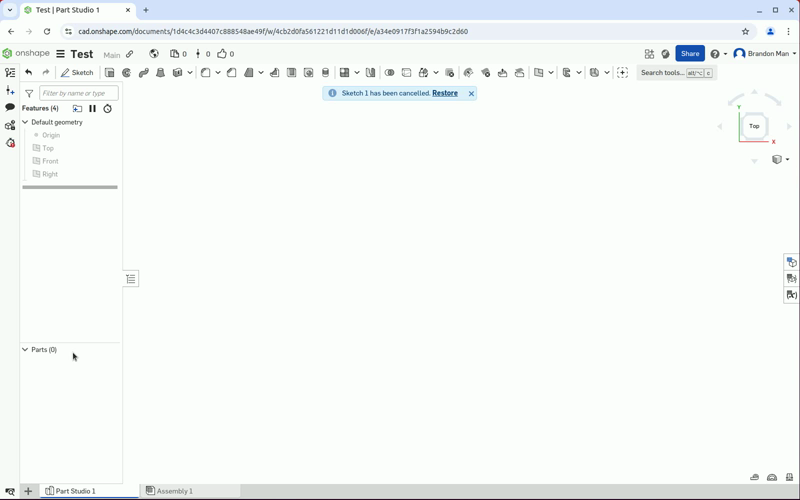
key_down(shift)
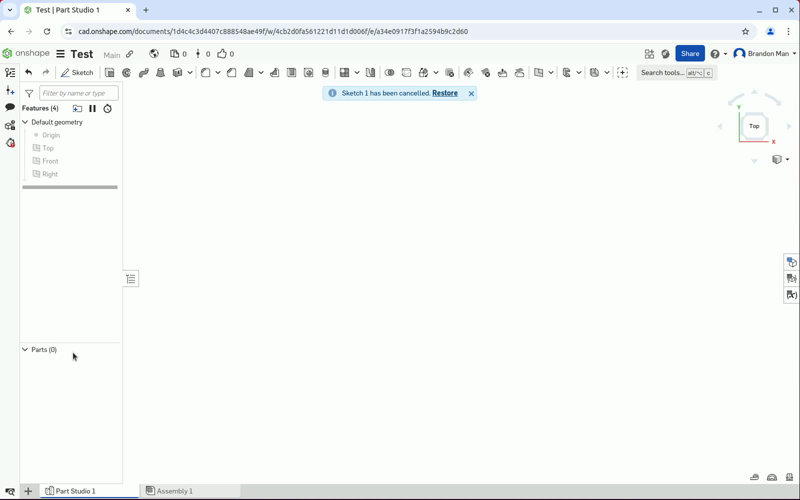
key(up)
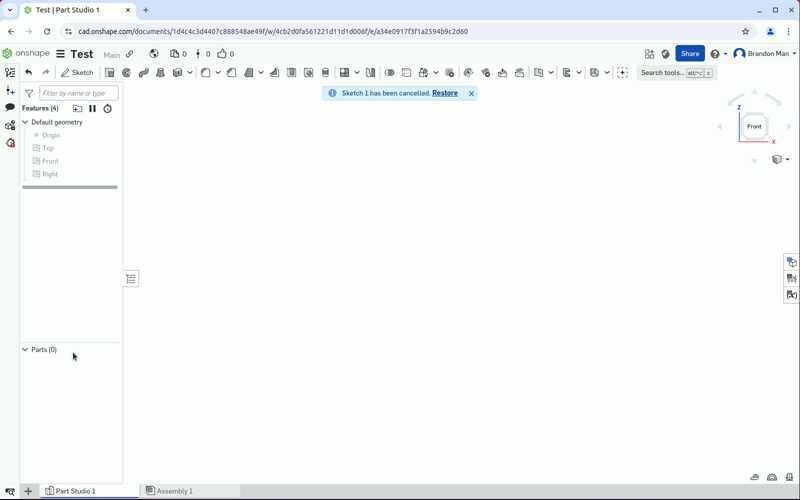
key_up(shift)
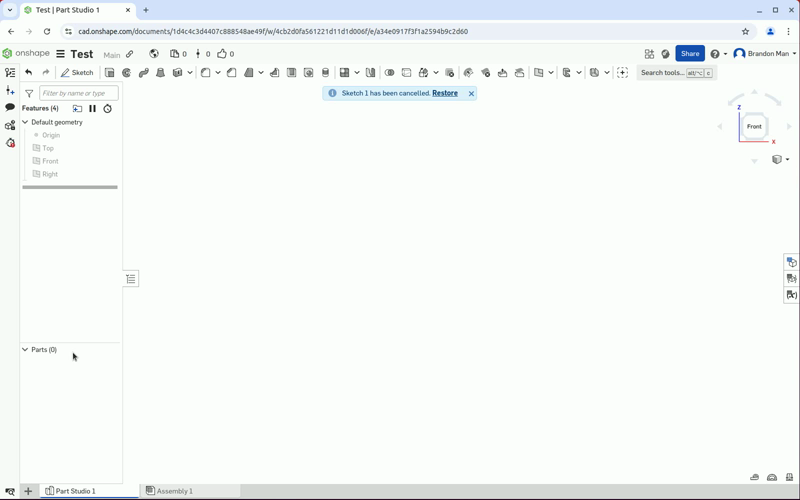
mouse_move(73, 352)
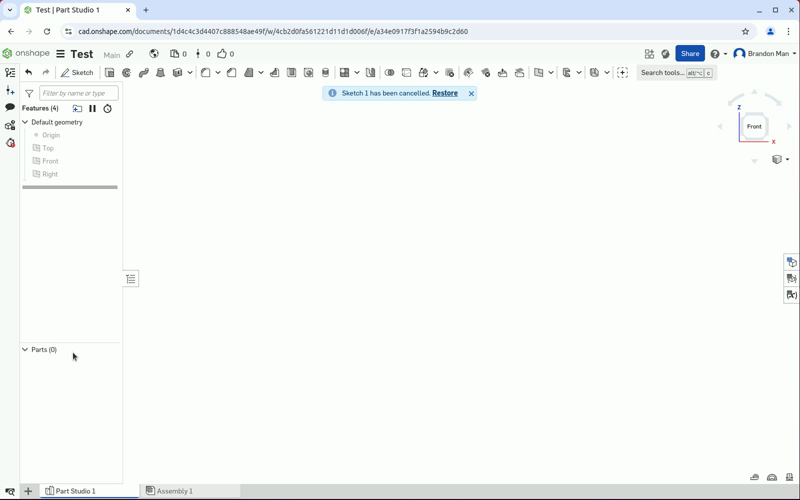
key(shift+y)
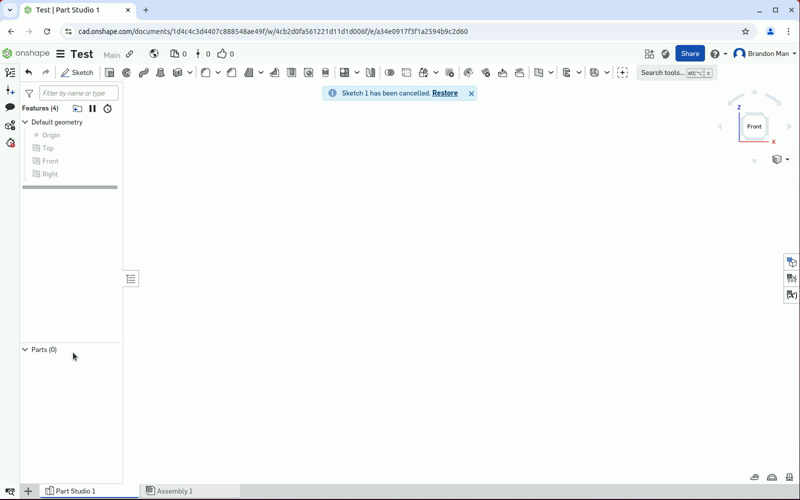
key(shift+s)
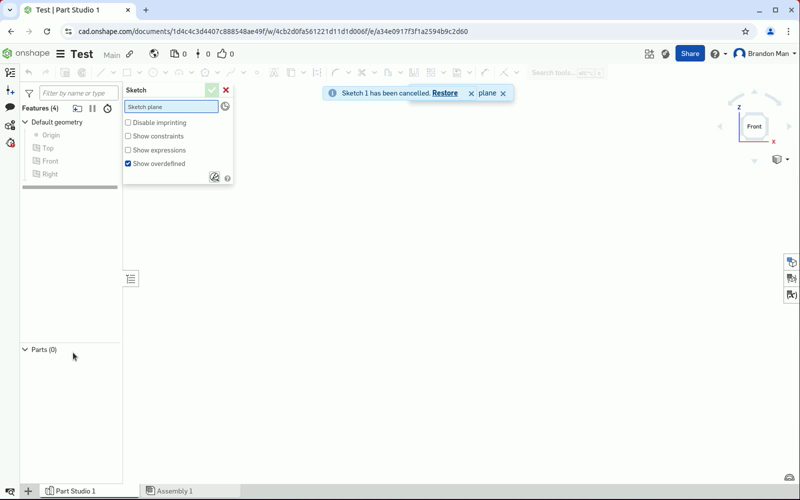
mouse_move(73, 163)
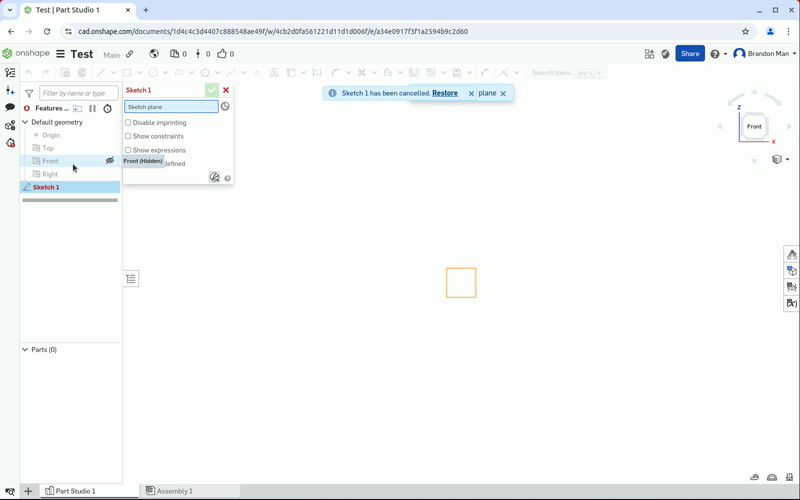
click(73, 163)
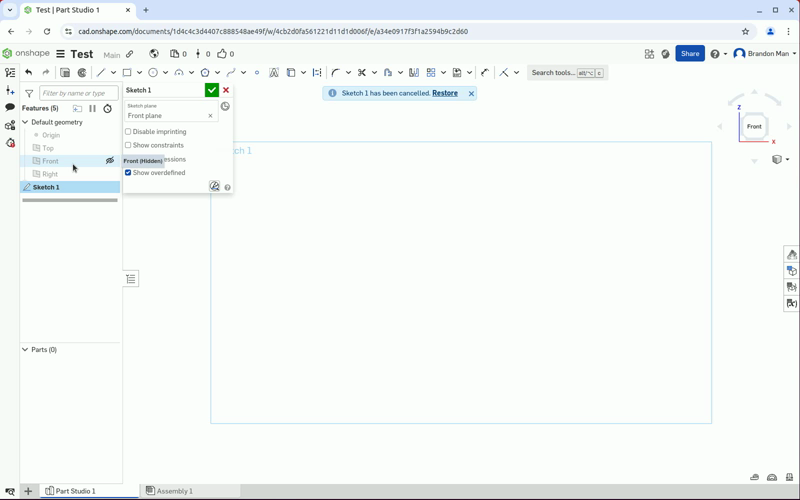
mouse_move(73, 352)
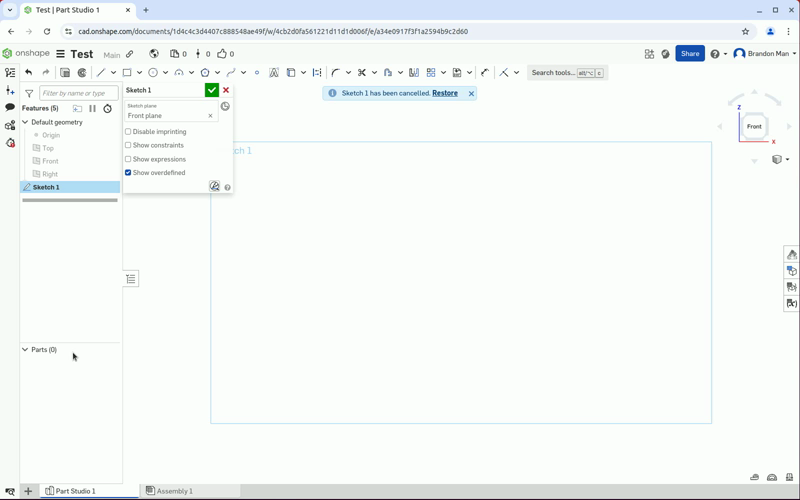
key(y)
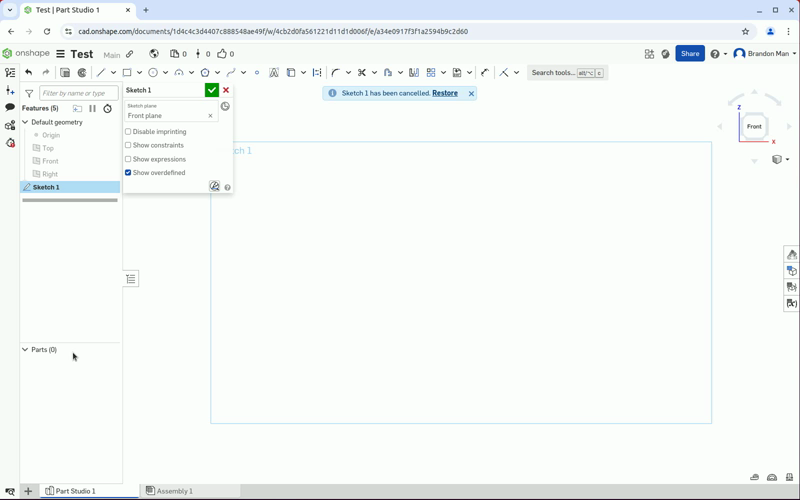
key(c)
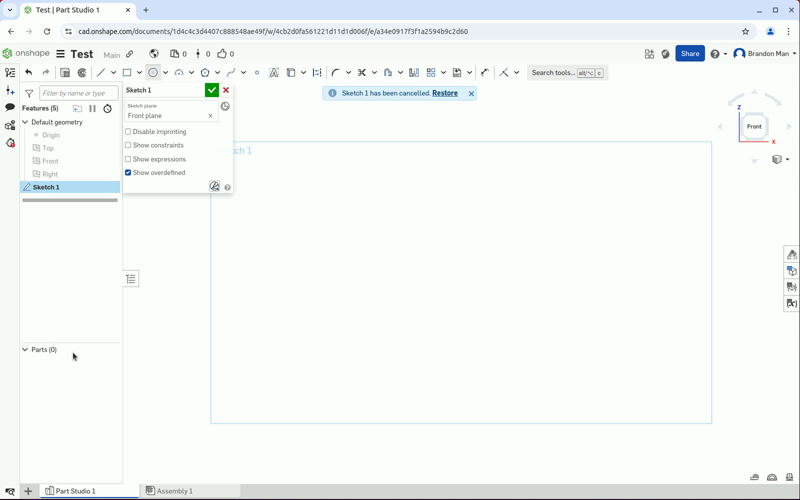
key_down(shift)
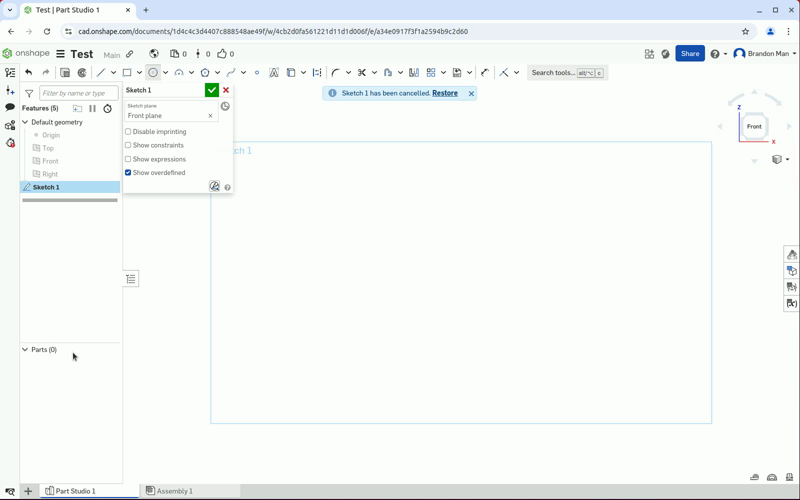
mouse_move(460, 282)
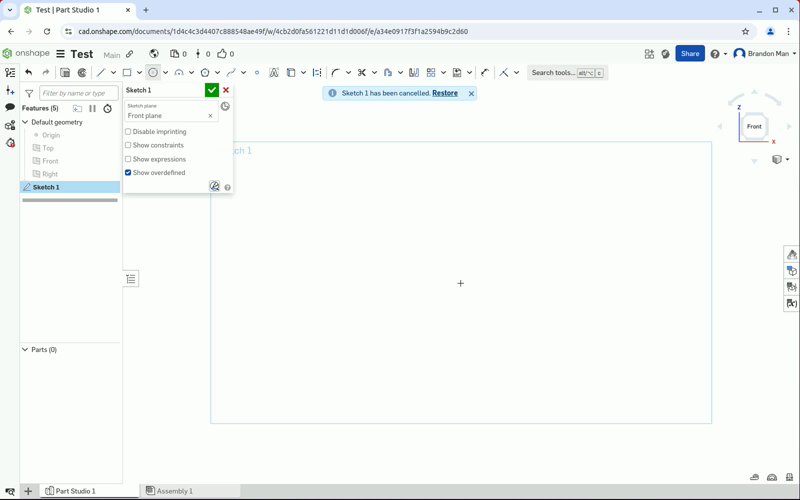
click(460, 282)
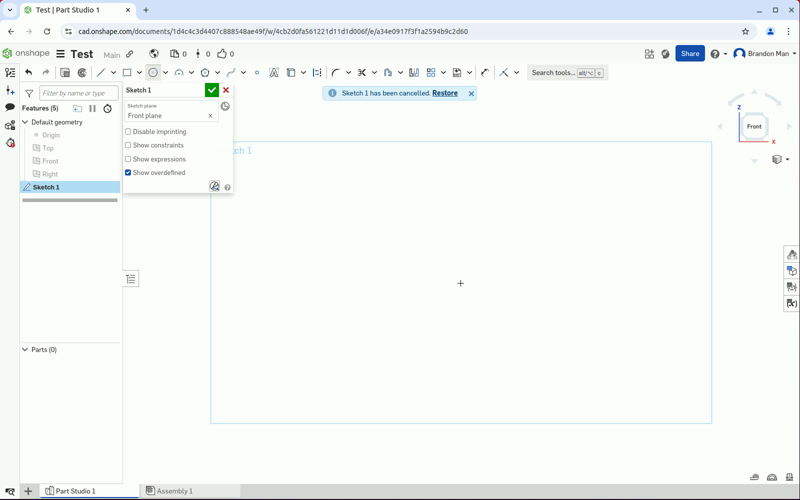
key_up(shift)
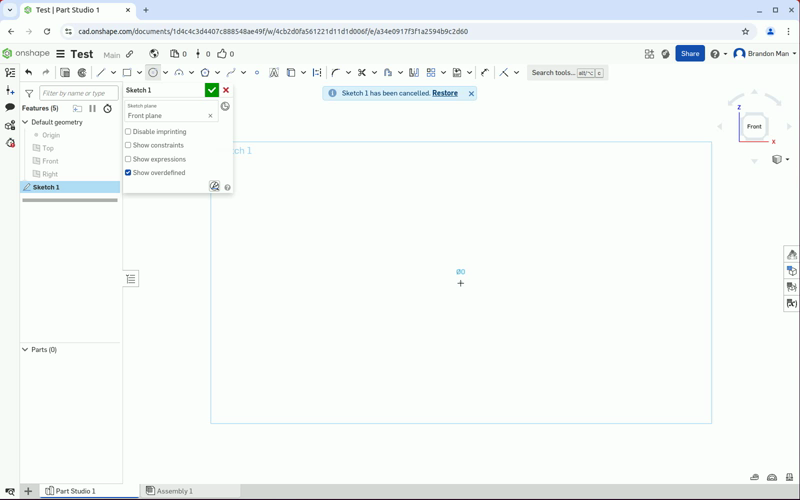
mouse_move(505, 282)
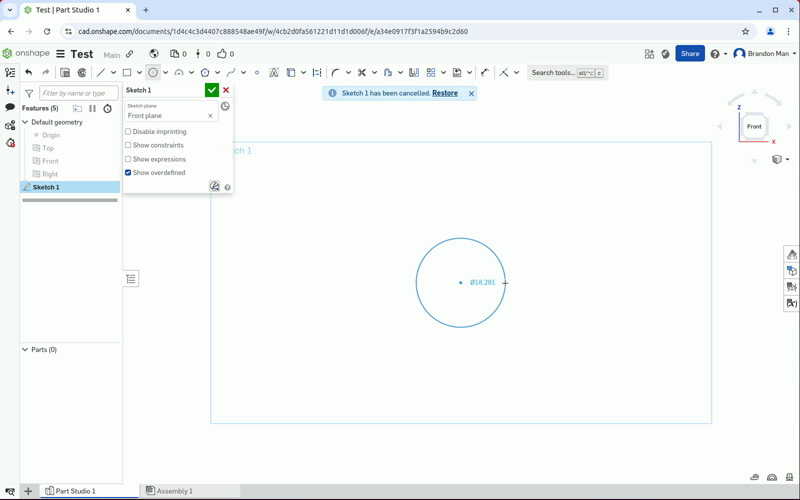
click(505, 282)
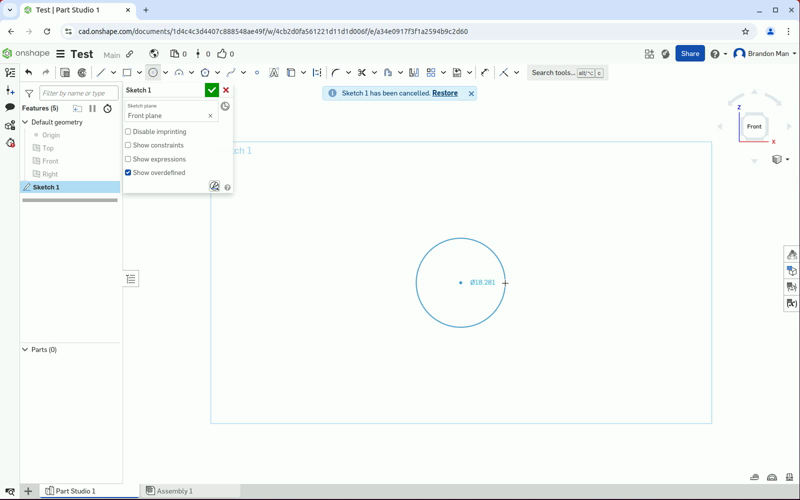
key(esc)
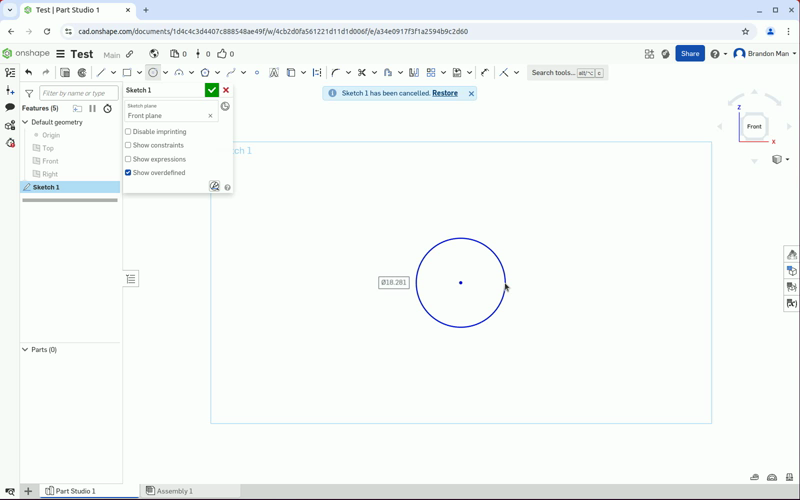
key(c)
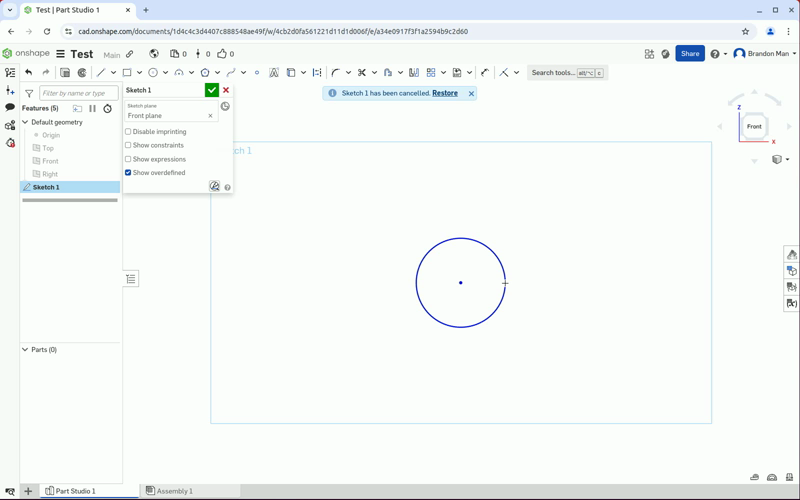
key_down(shift)
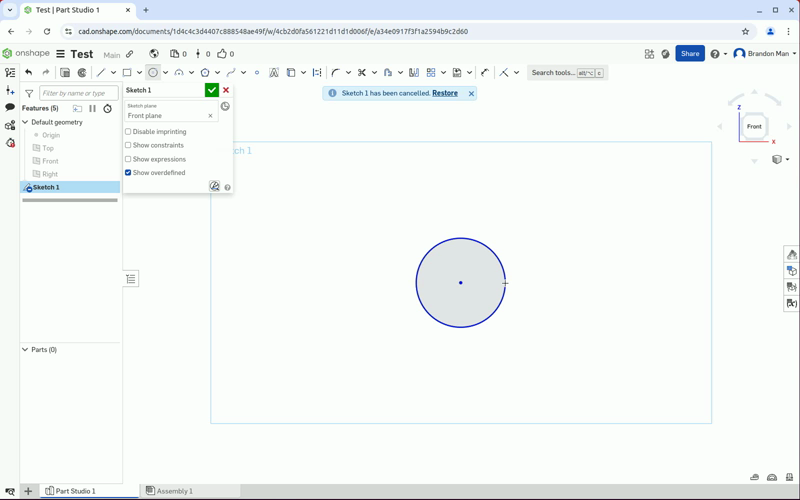
mouse_move(460, 282)
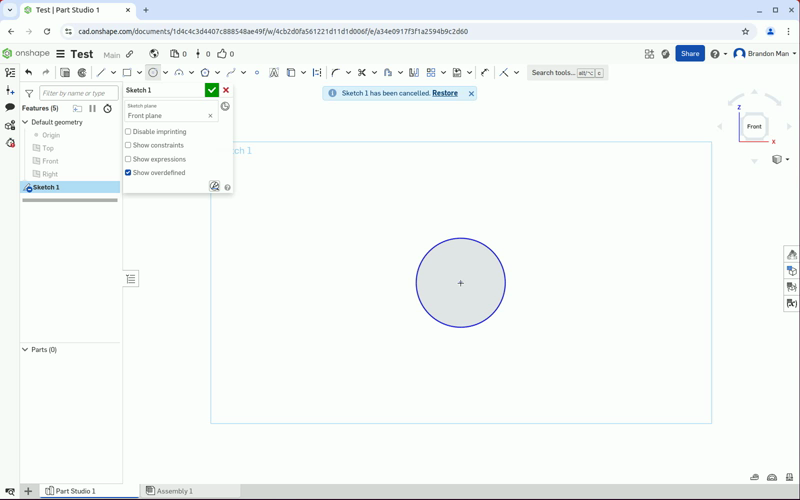
click(460, 282)
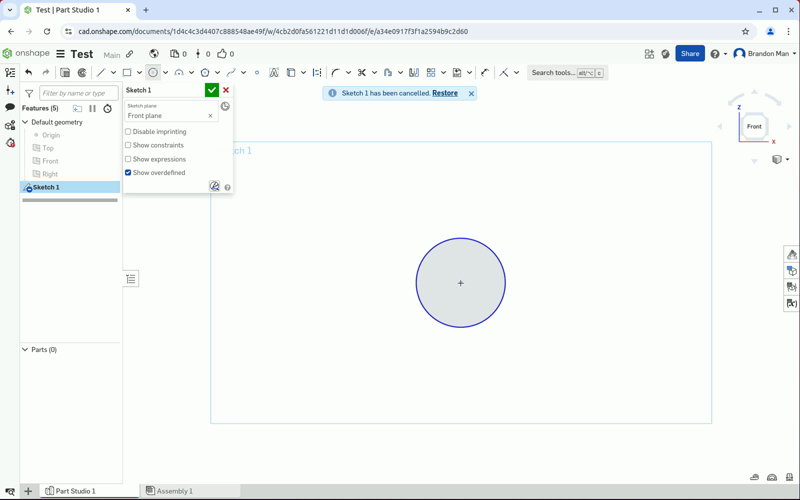
key_up(shift)
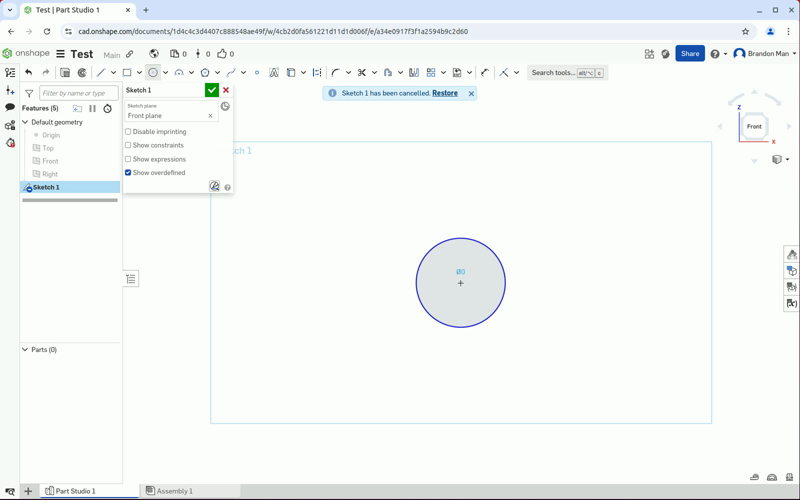
mouse_move(478, 282)
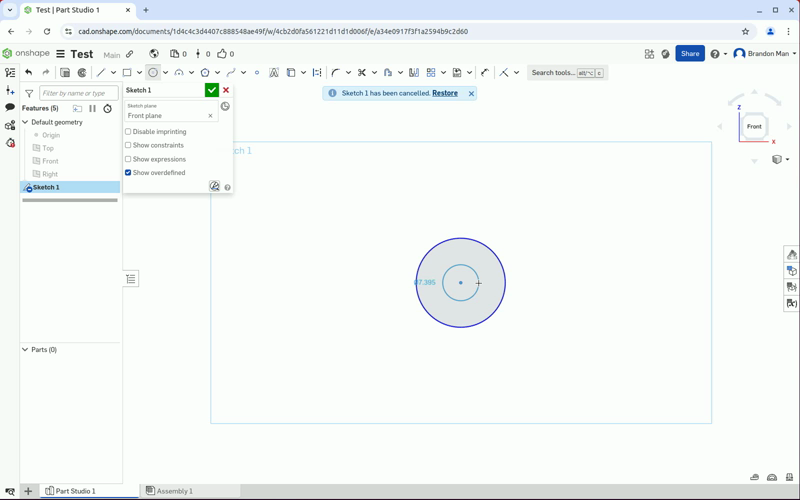
click(478, 282)
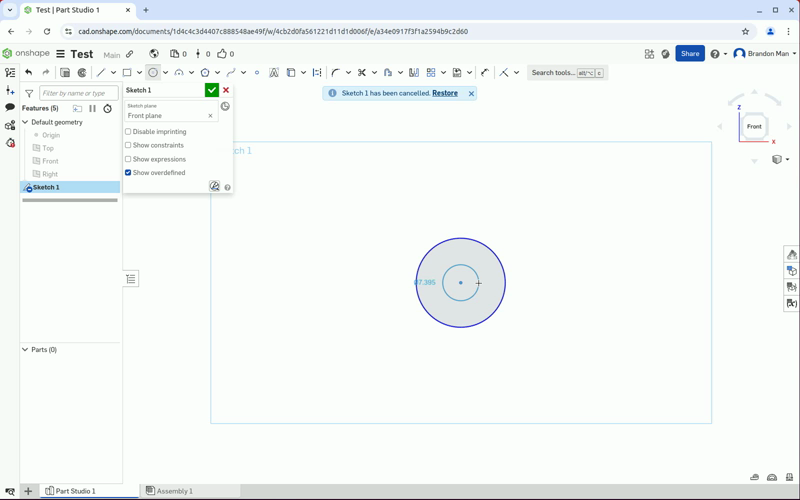
key(esc)
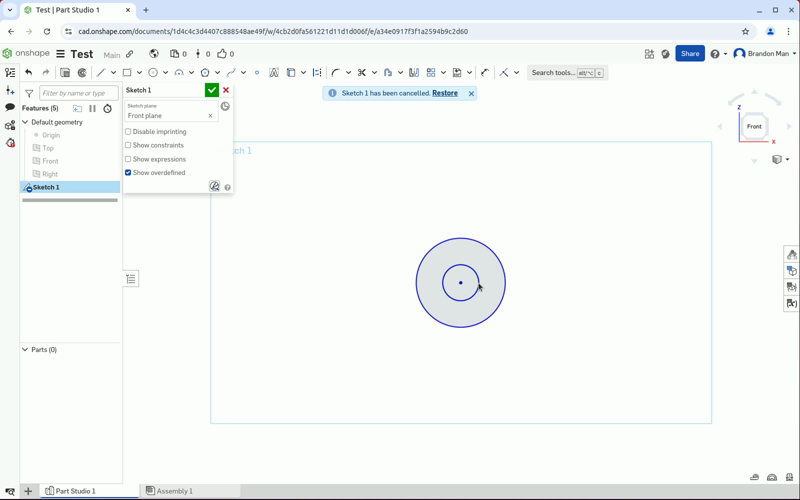
mouse_move(483, 298)
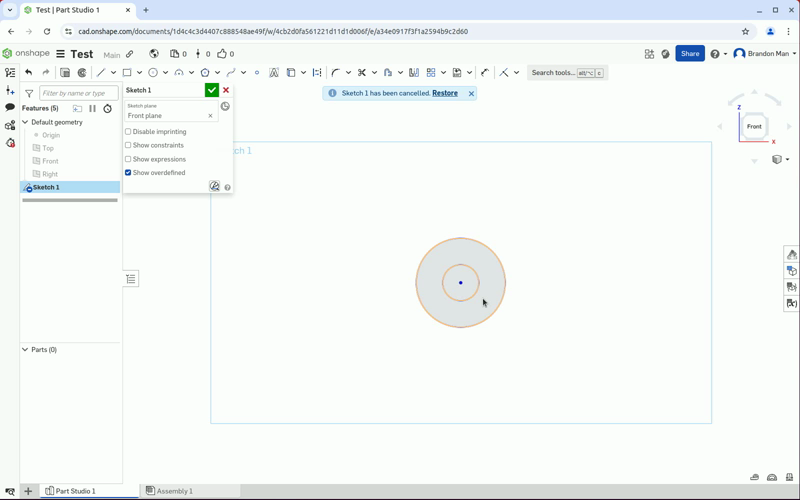
click(483, 298)
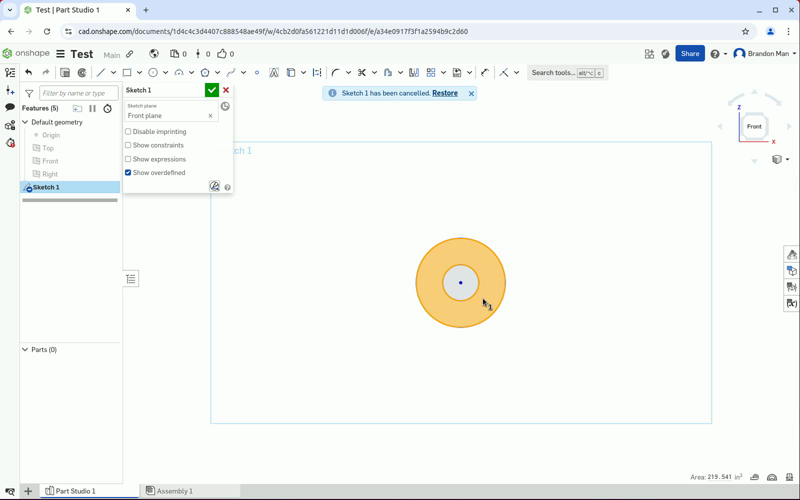
mouse_move(73, 352)
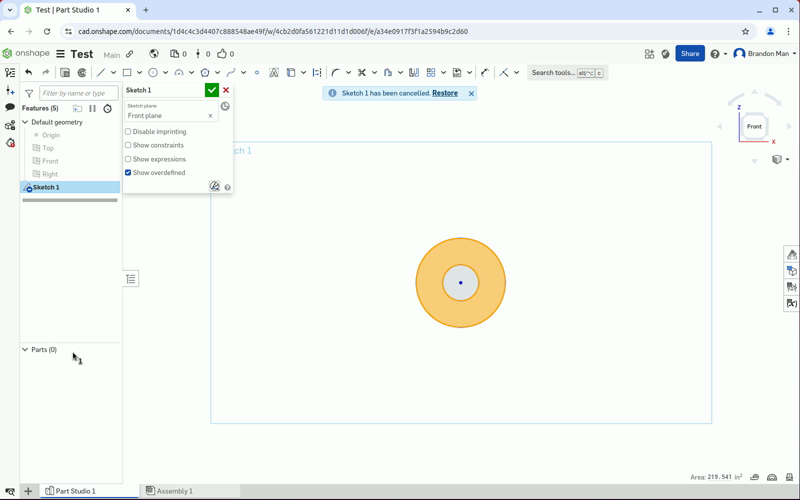
key(shift+y)
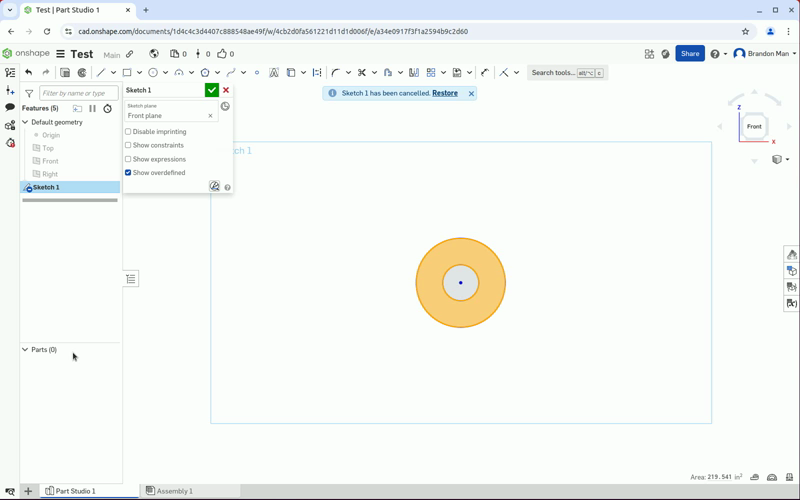
key(shift+e)
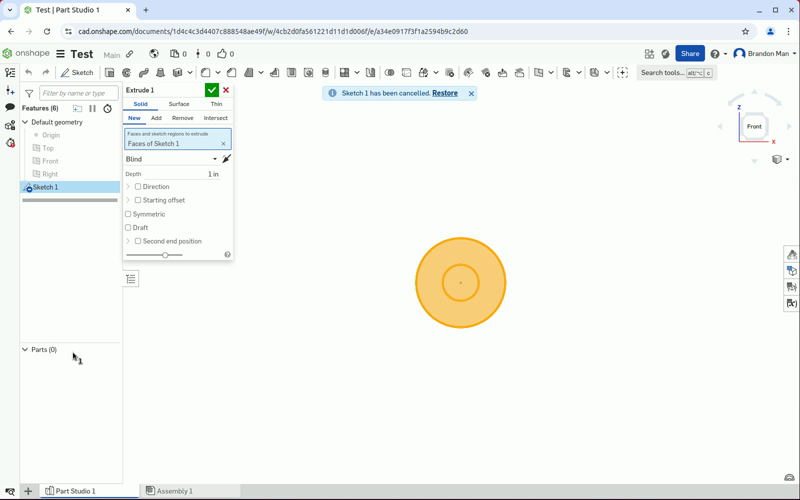
mouse_move(143, 106)
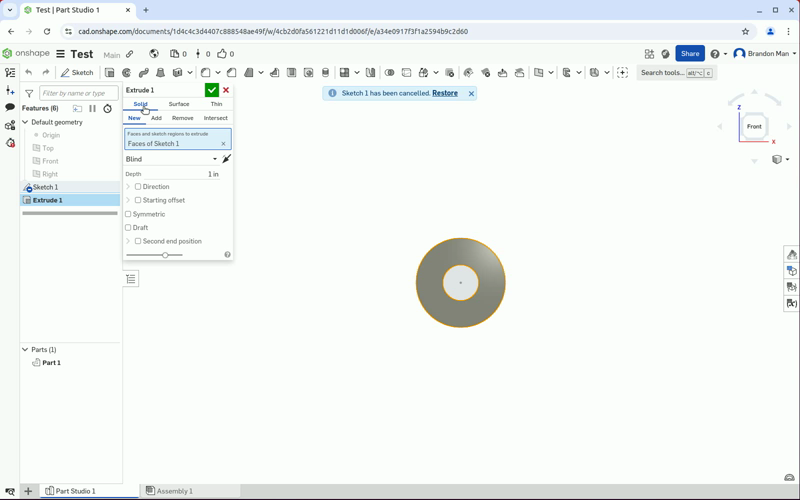
click(143, 106)
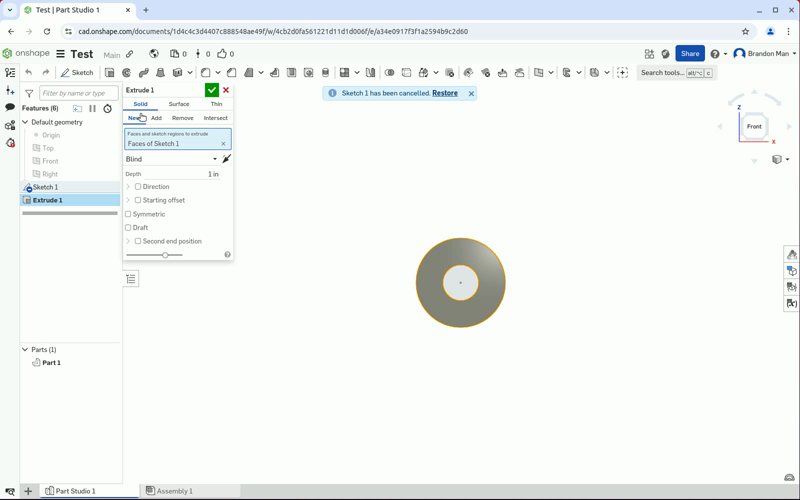
mouse_move(137, 120)
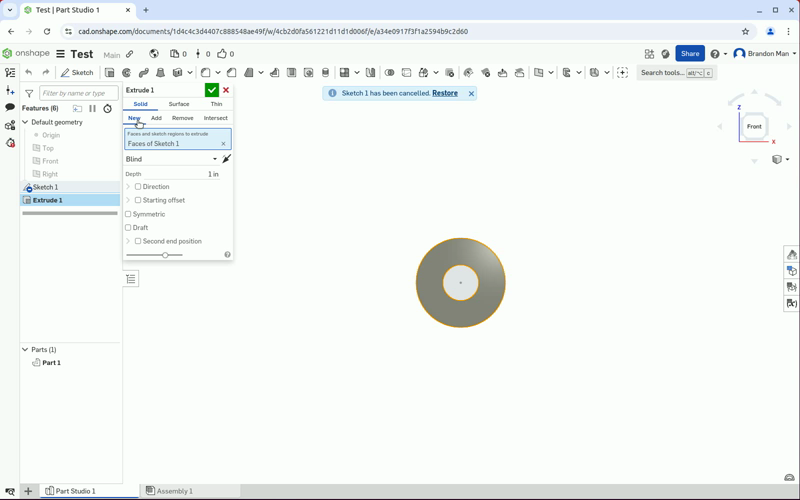
click(137, 120)
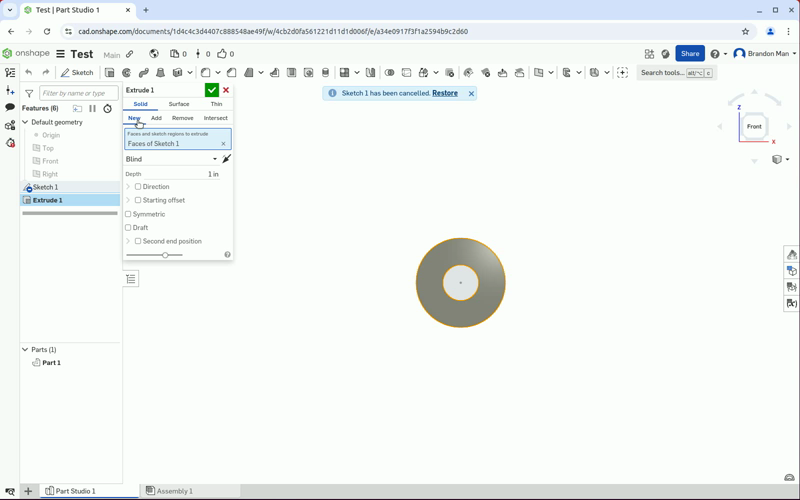
key(tab, 4)
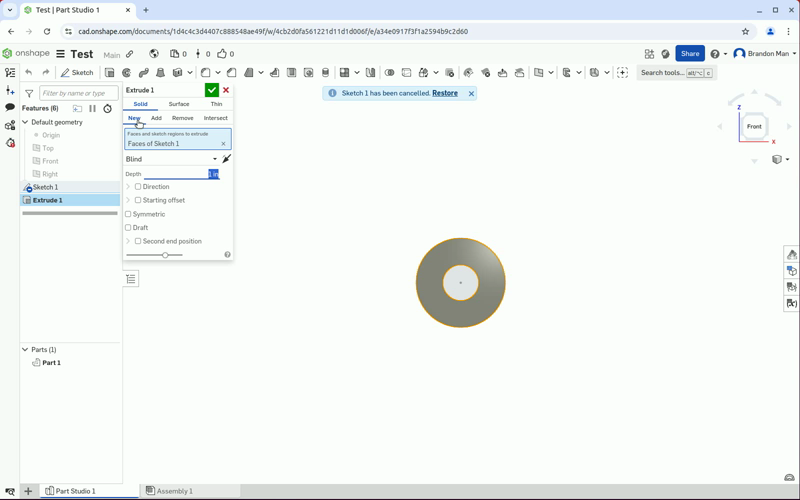
text(3.611)
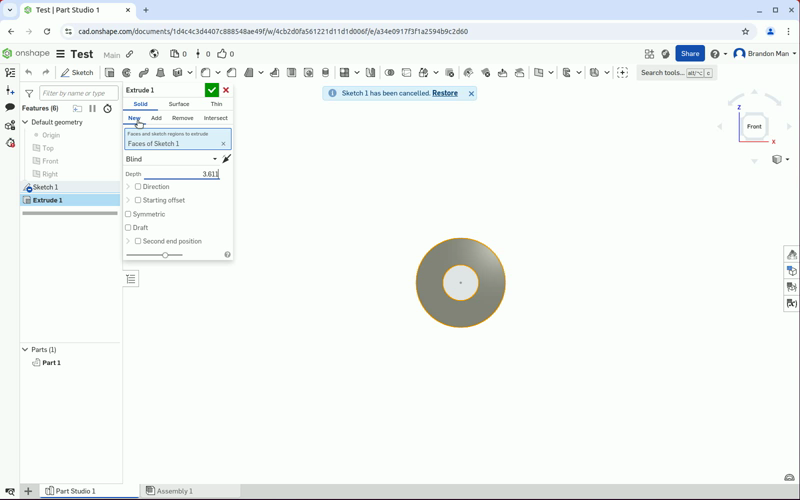
key(enter)
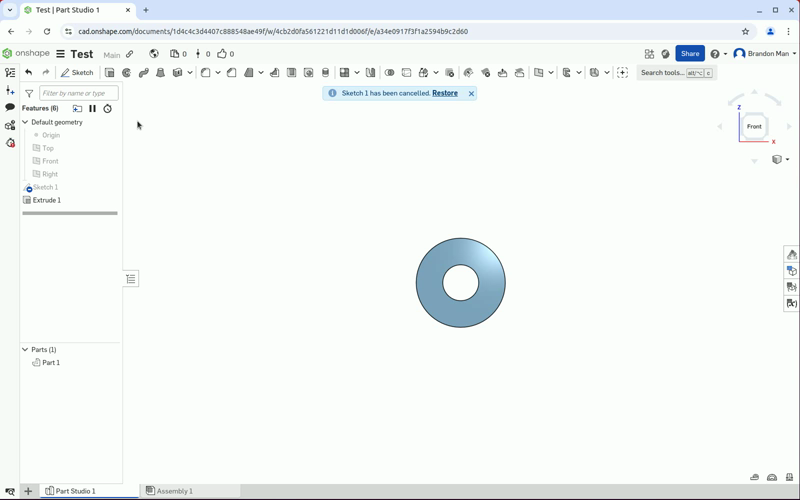
key(shift+h)
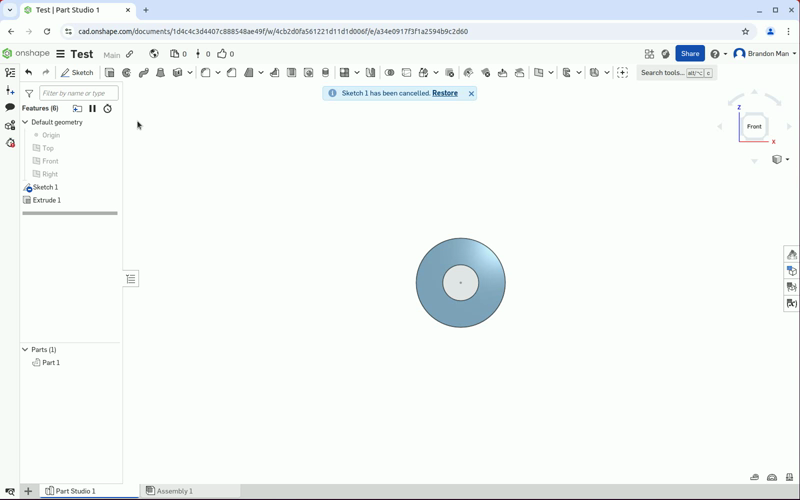
key(shift+h)
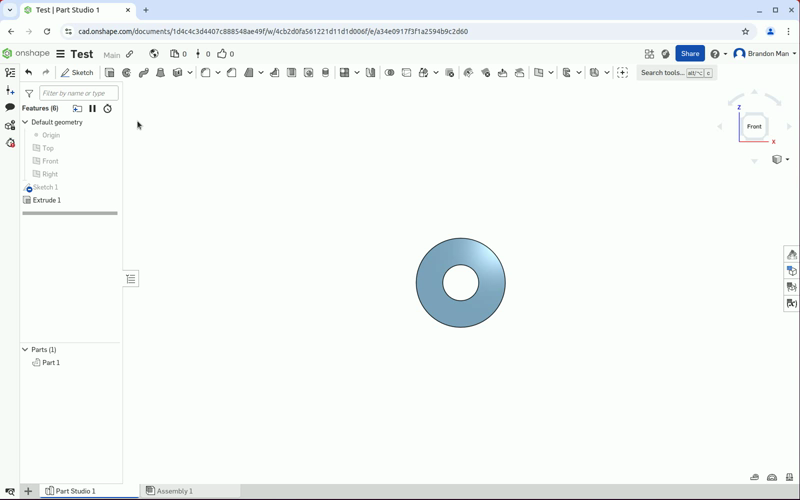
mouse_move(73, 189)
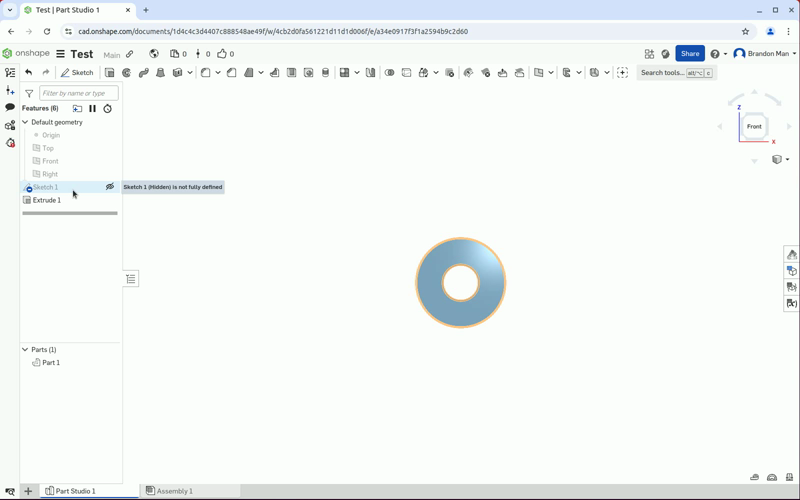
click(73, 189)
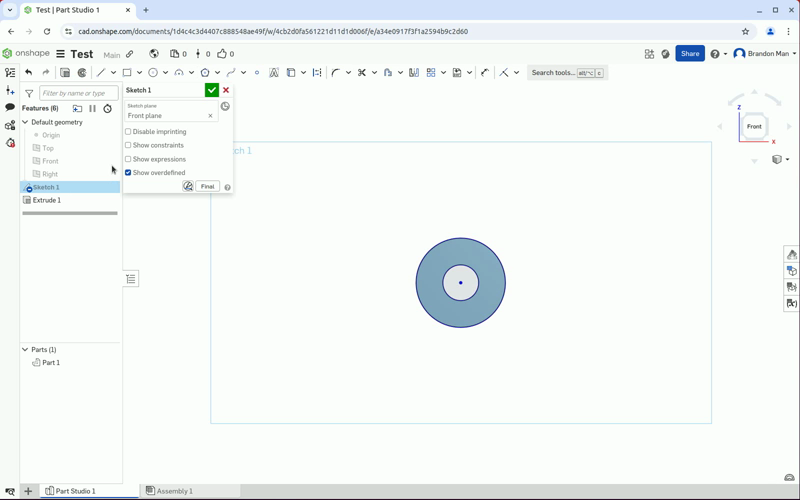
mouse_move(229, 92)
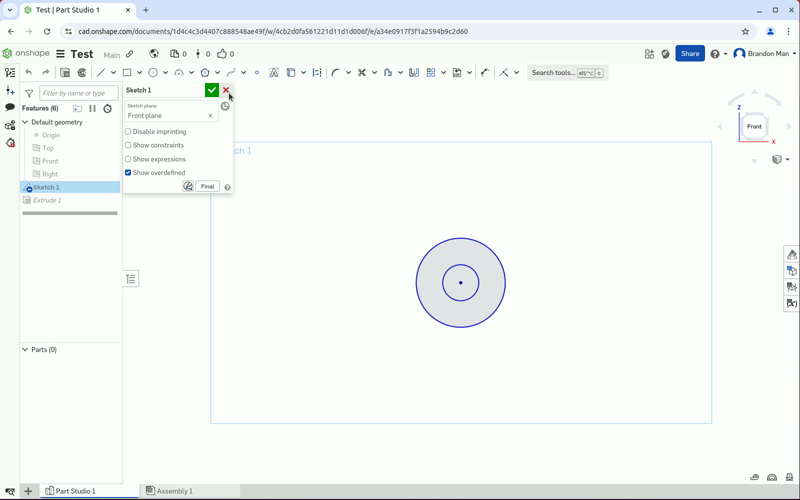
click(229, 92)
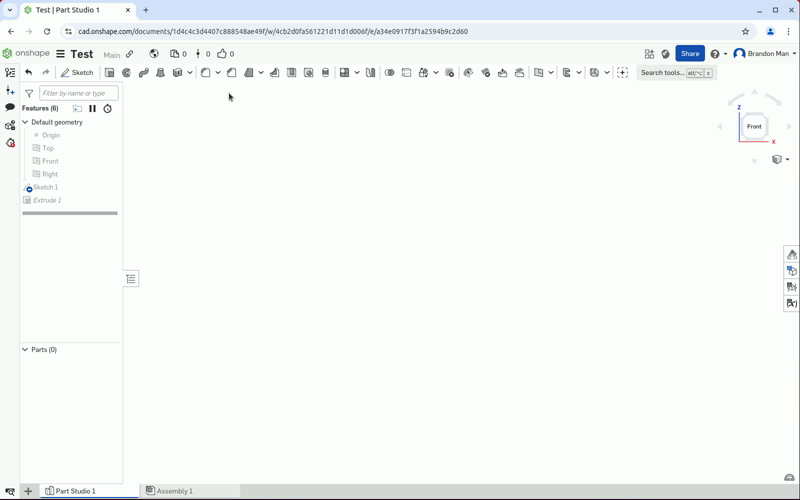
mouse_move(541, 75)
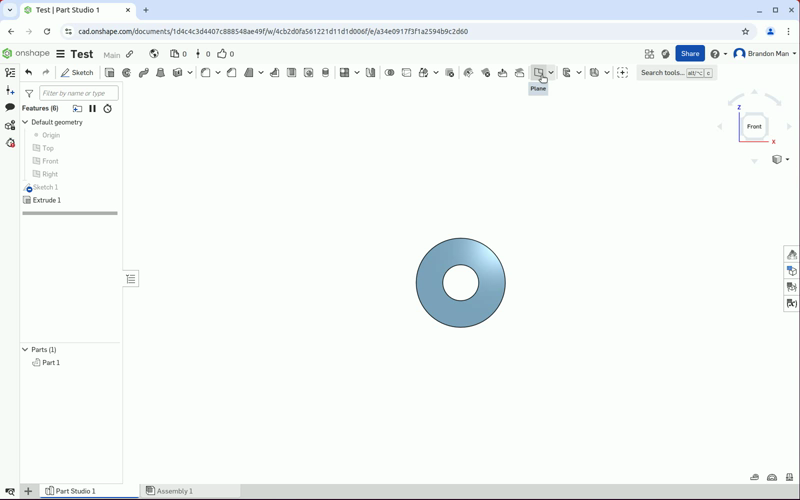
click(541, 75)
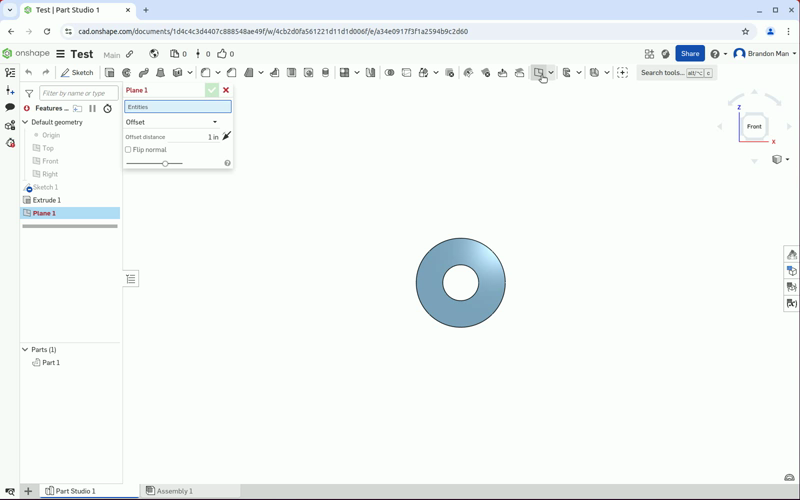
mouse_move(73, 163)
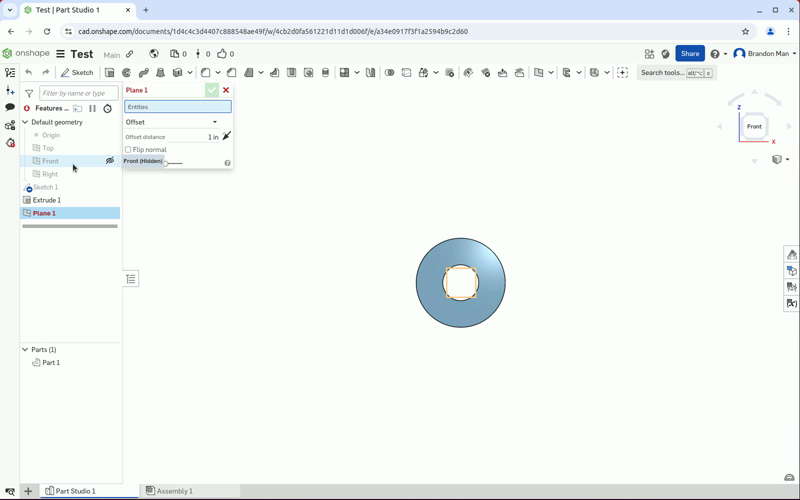
click(73, 163)
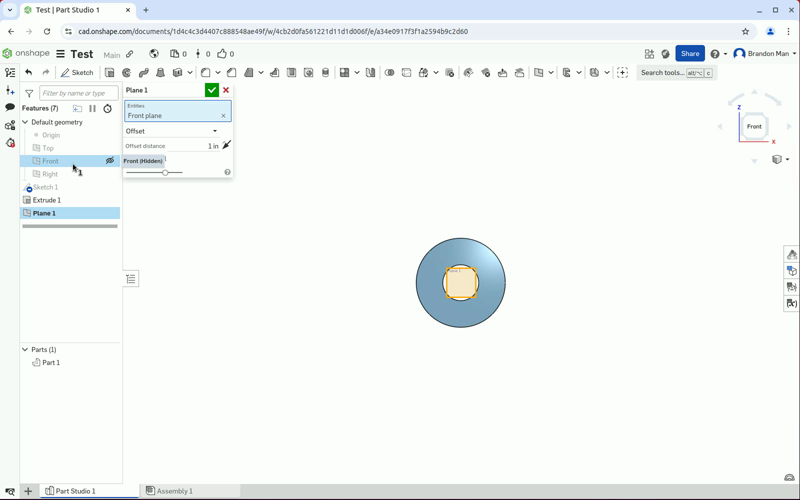
key(tab, 2)
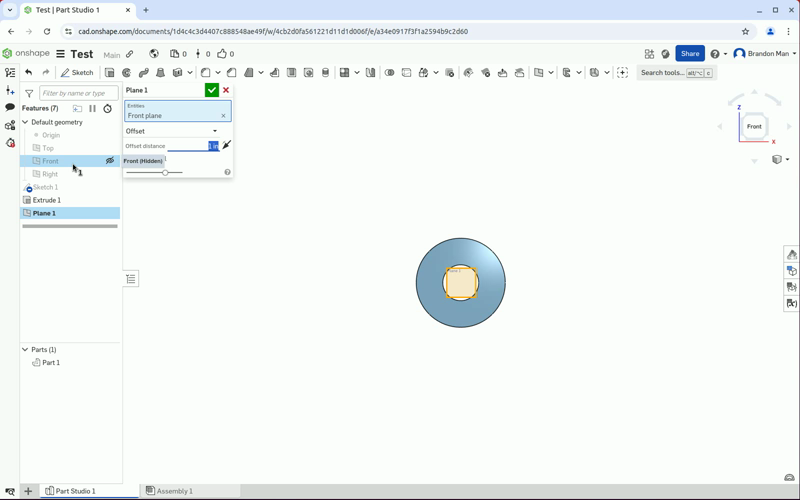
text(3.605)
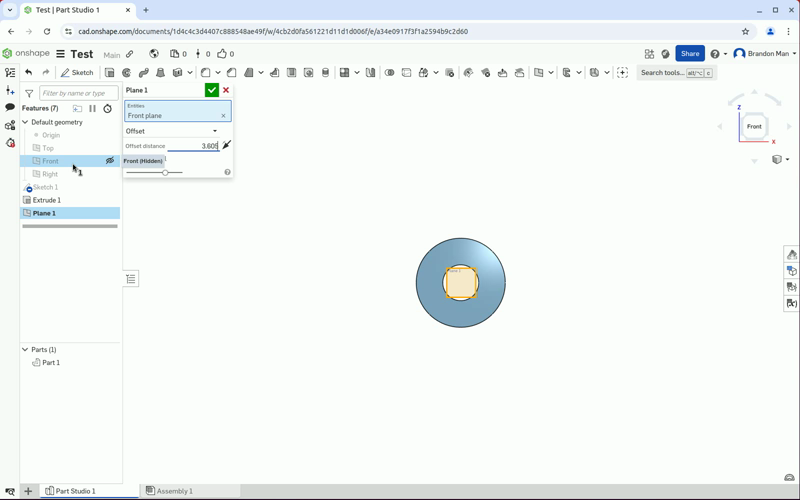
key(enter, 2)
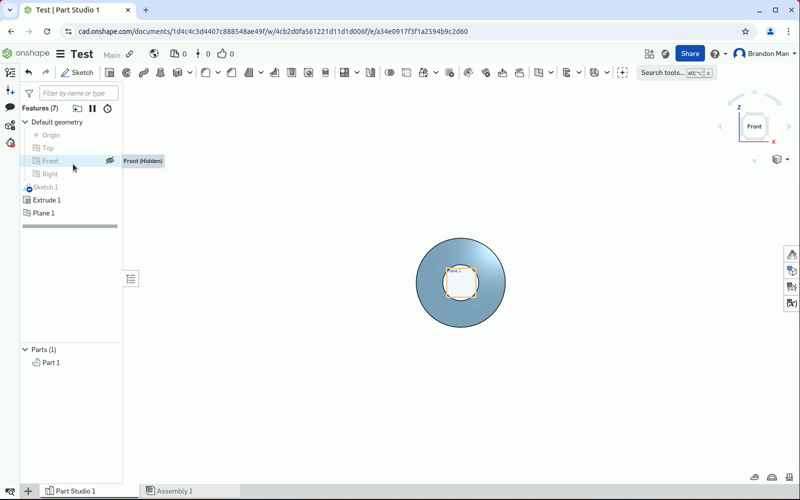
key(shift+s)
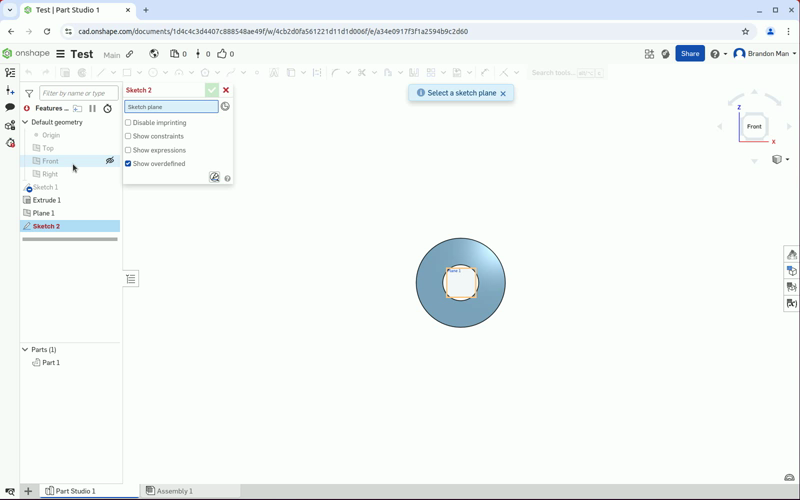
mouse_move(73, 215)
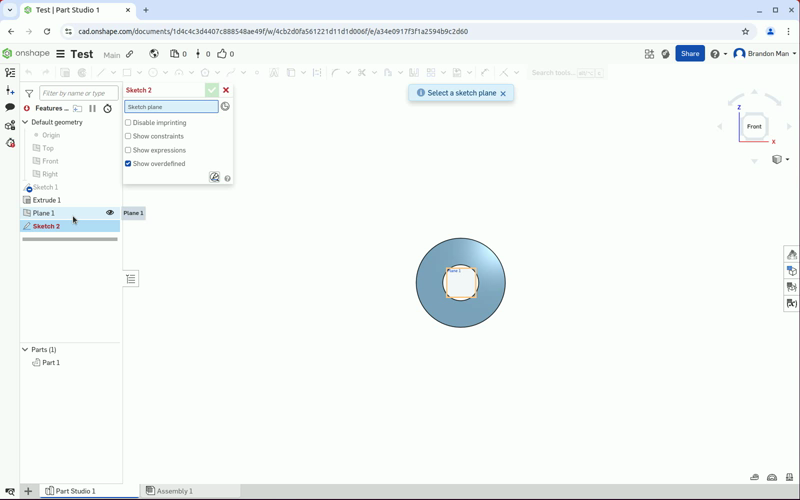
click(73, 215)
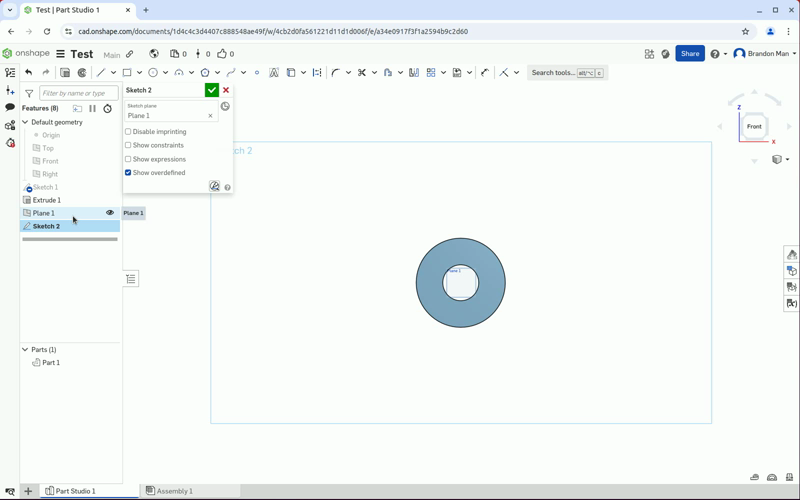
mouse_move(73, 352)
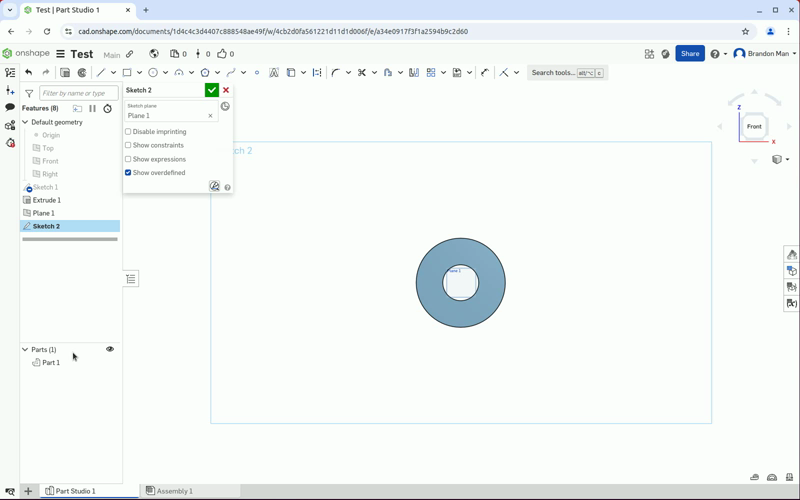
key(y)
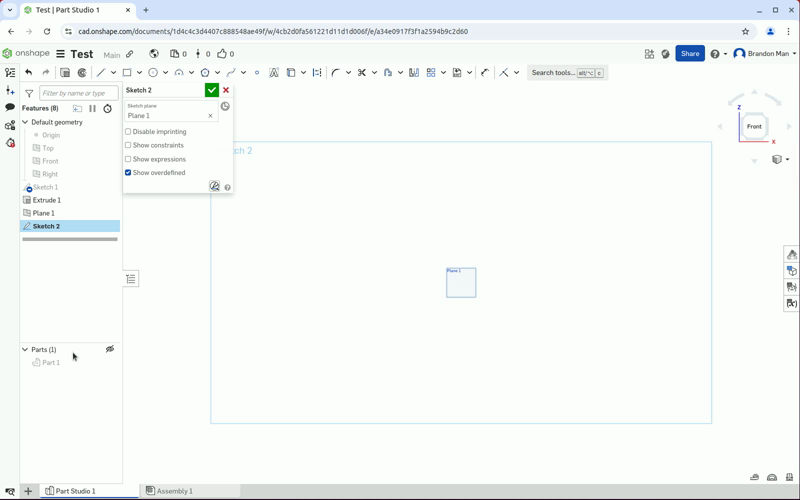
key(c)
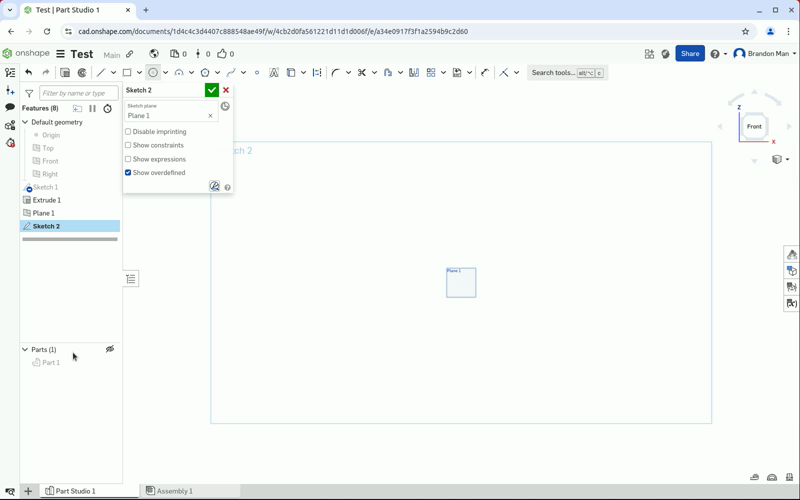
key_down(shift)
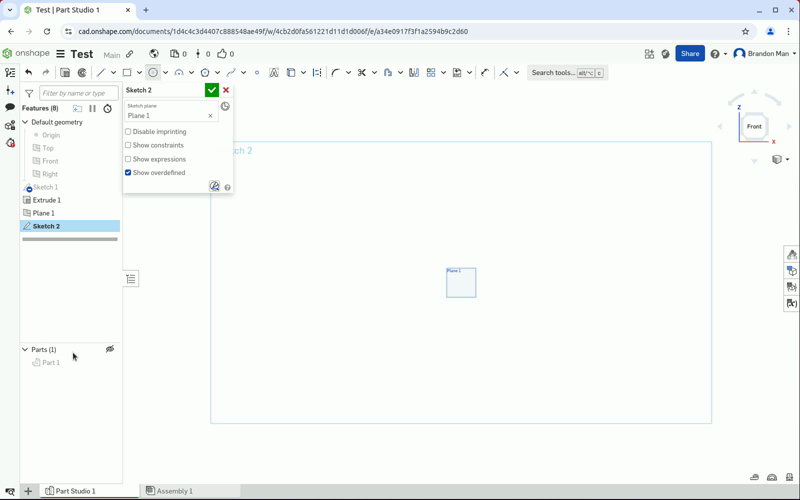
mouse_move(460, 282)
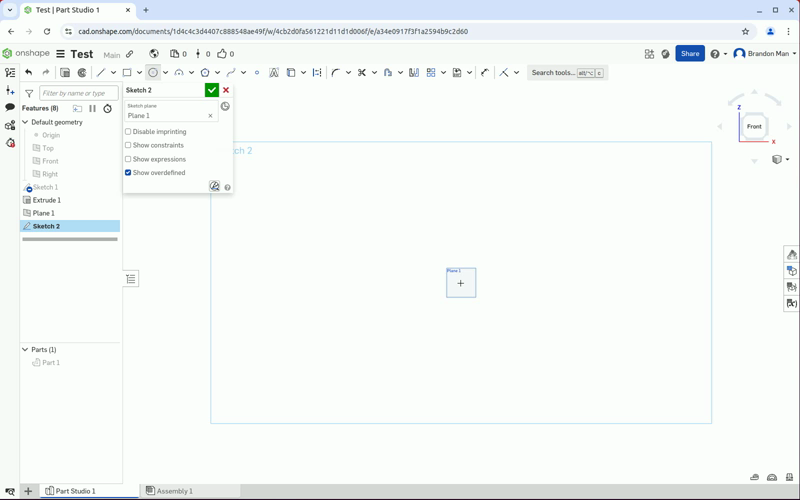
click(460, 282)
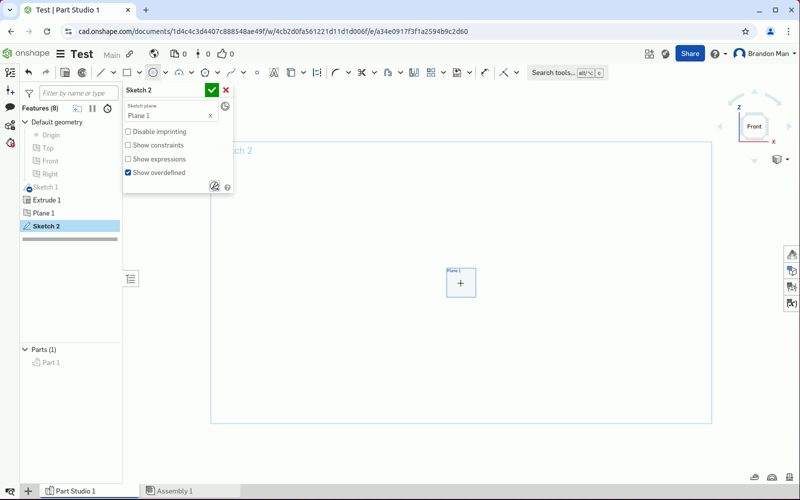
key_up(shift)
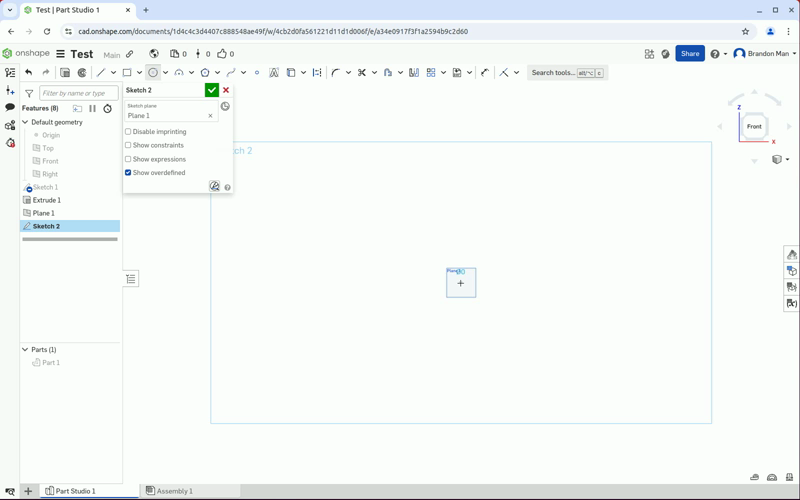
mouse_move(492, 282)
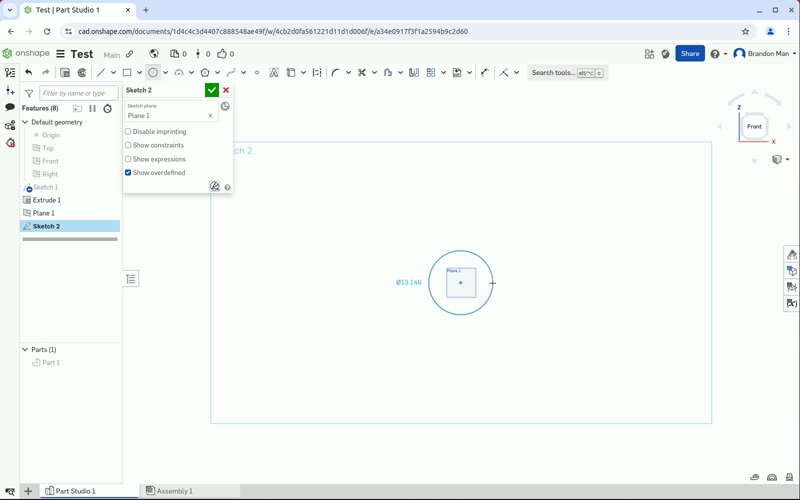
click(492, 282)
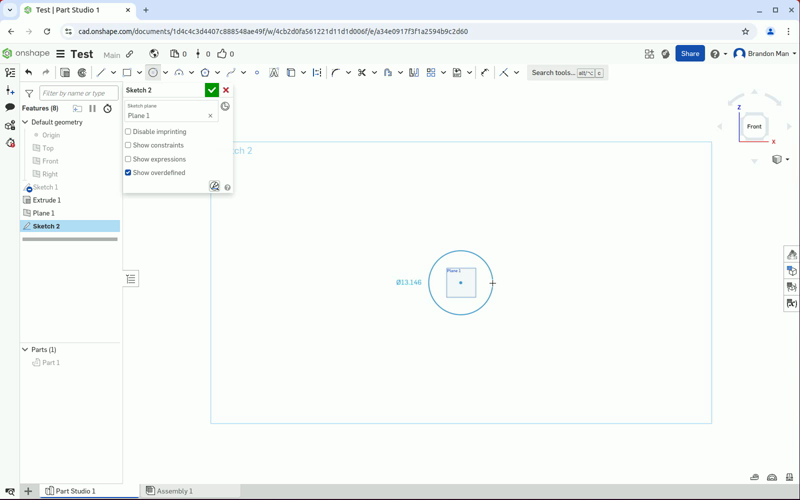
key(esc)
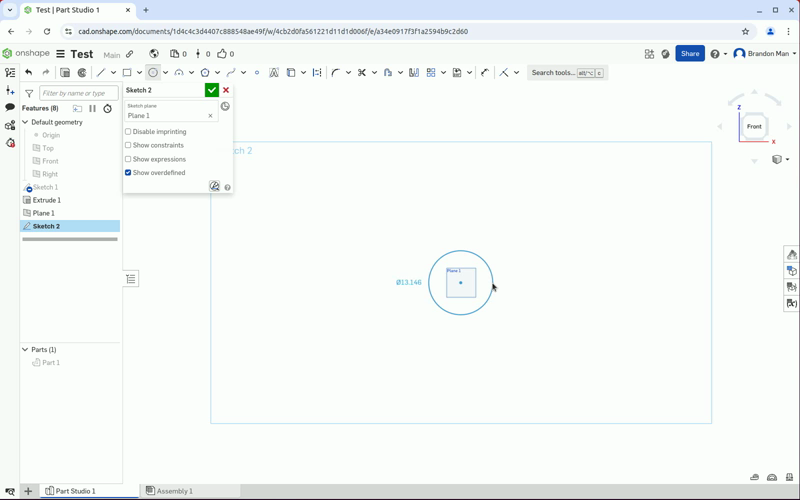
key(c)
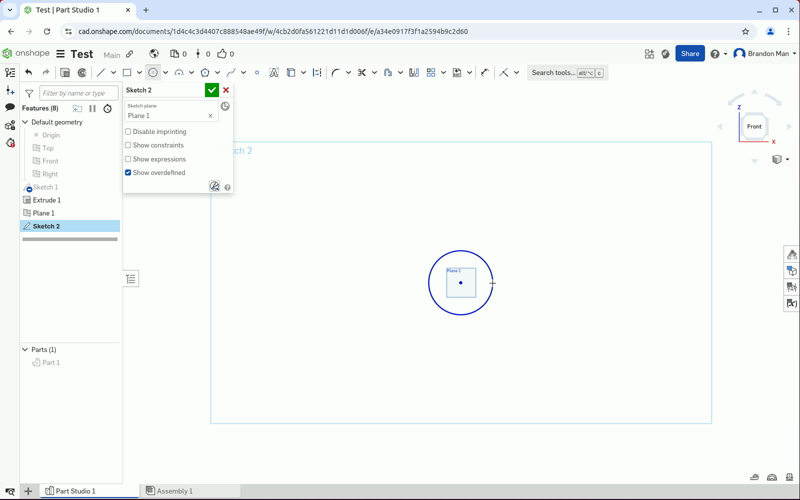
key_down(shift)
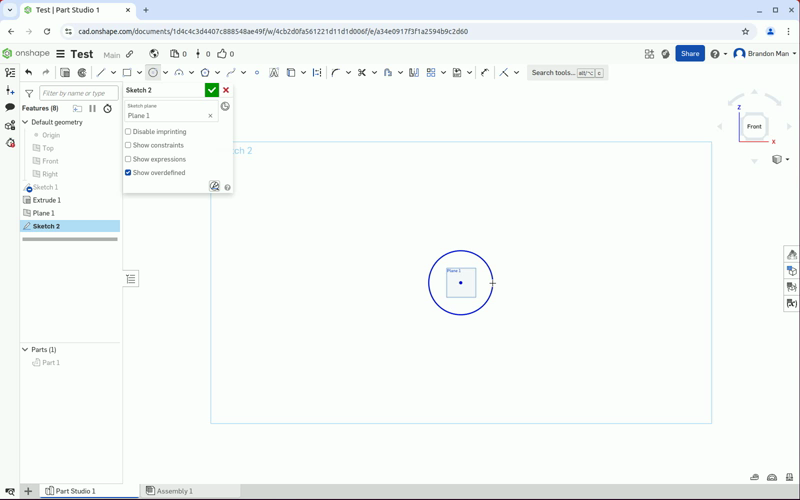
mouse_move(460, 282)
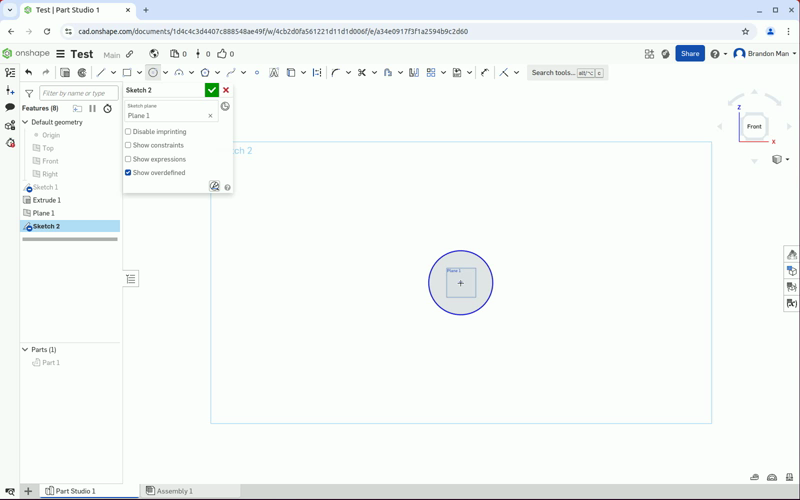
click(460, 282)
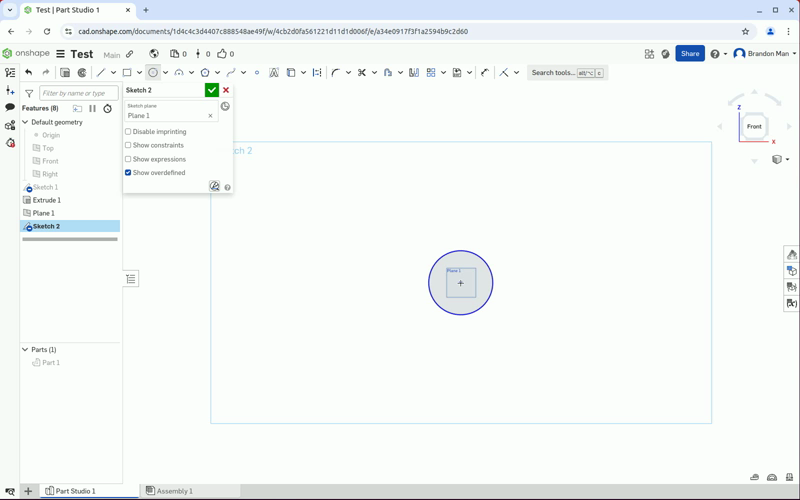
key_up(shift)
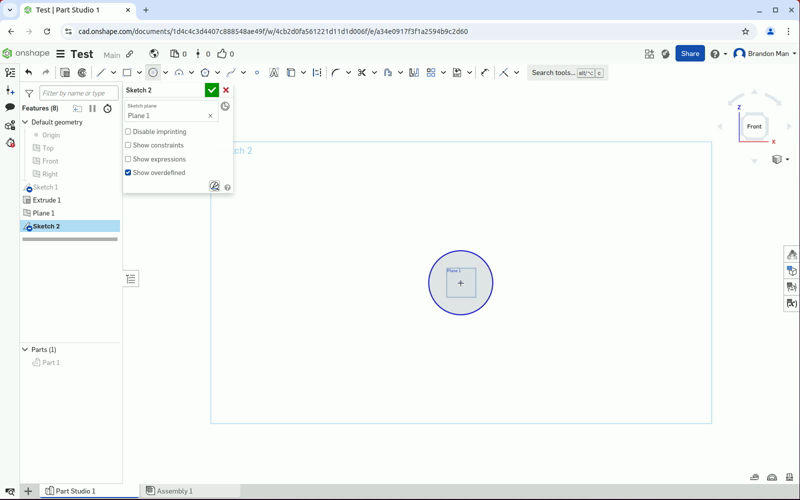
mouse_move(478, 282)
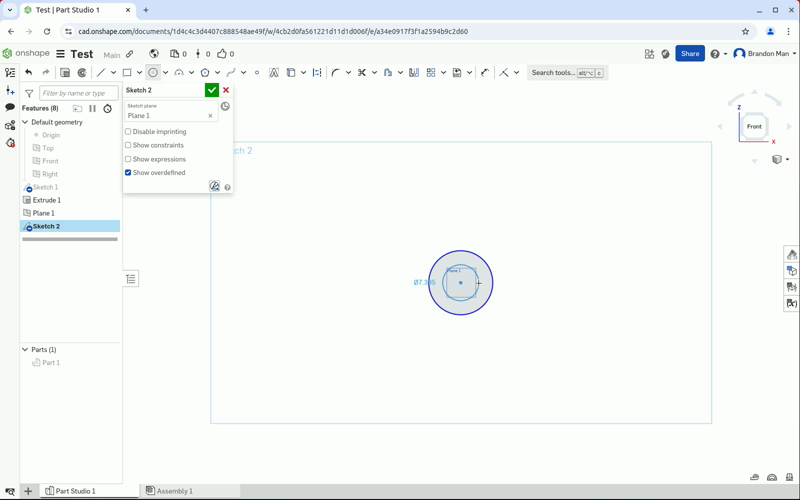
click(478, 282)
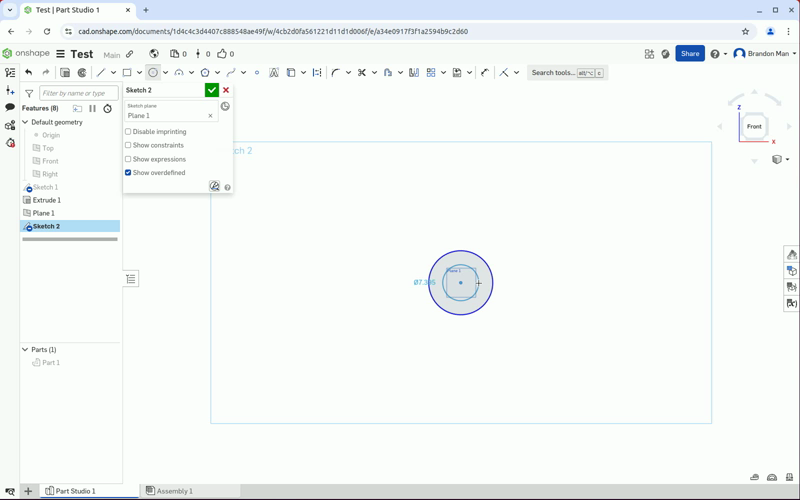
key(esc)
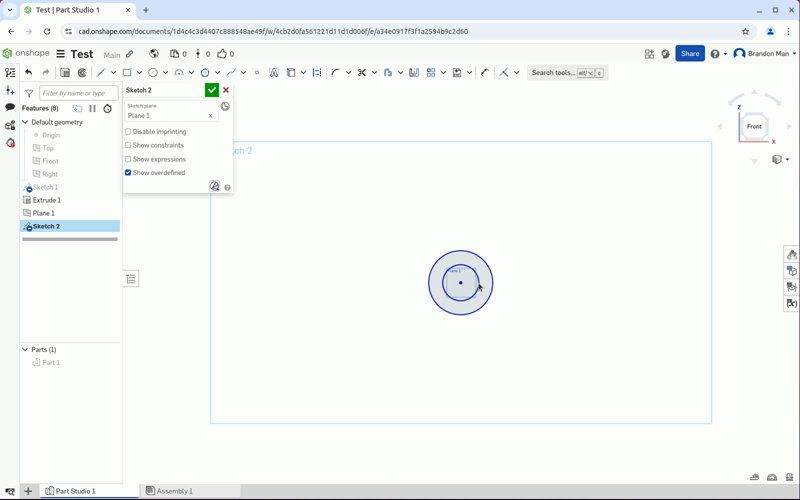
mouse_move(489, 275)
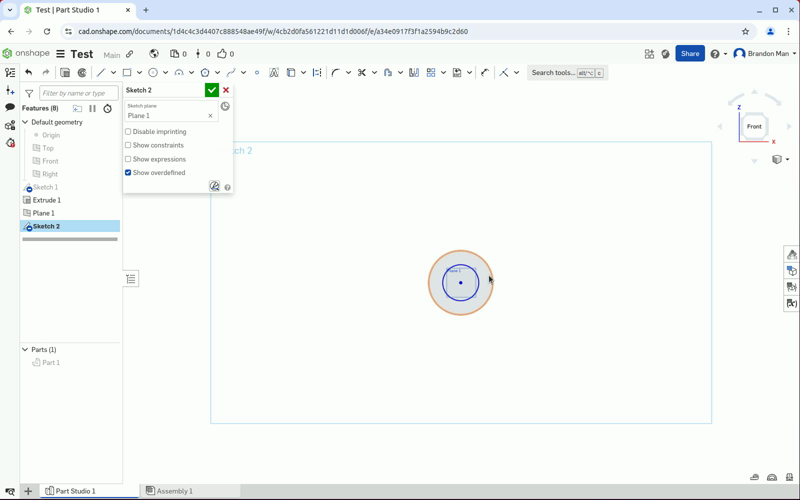
click(489, 275)
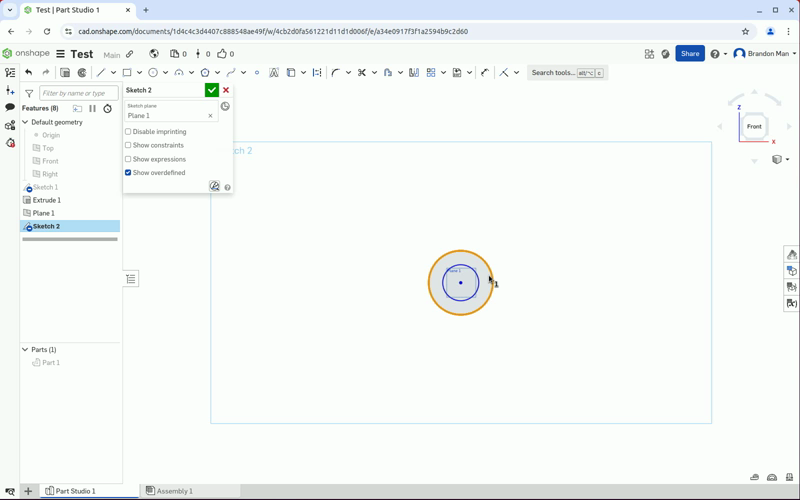
mouse_move(73, 352)
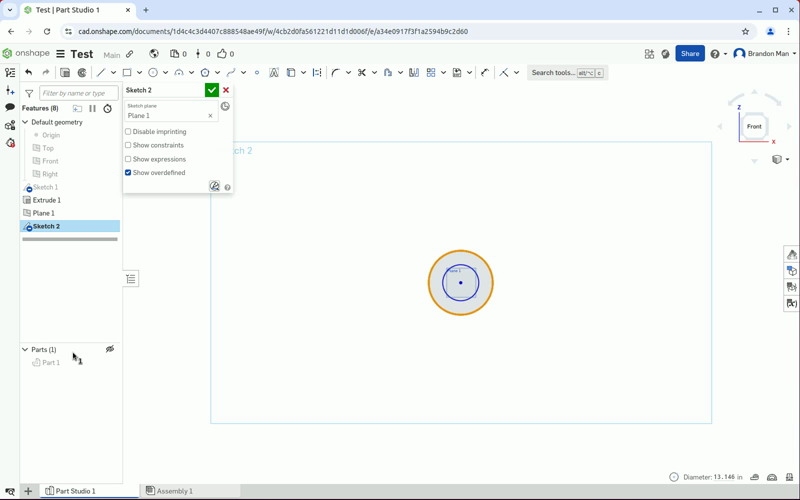
key(shift+y)
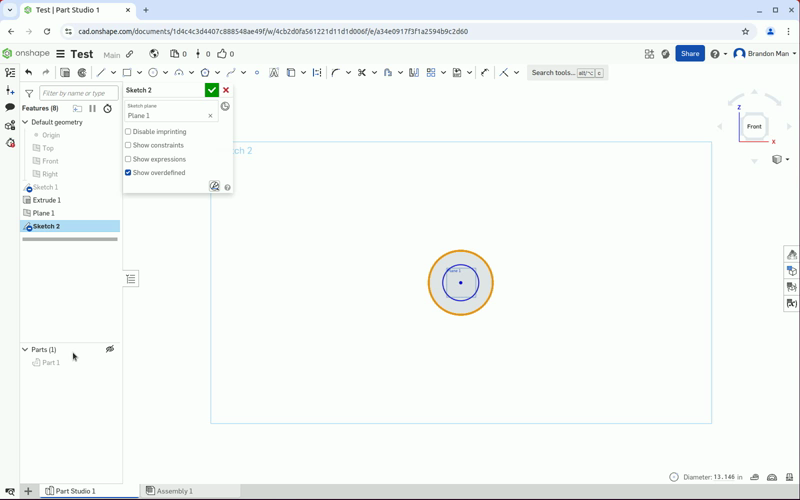
key(shift+e)
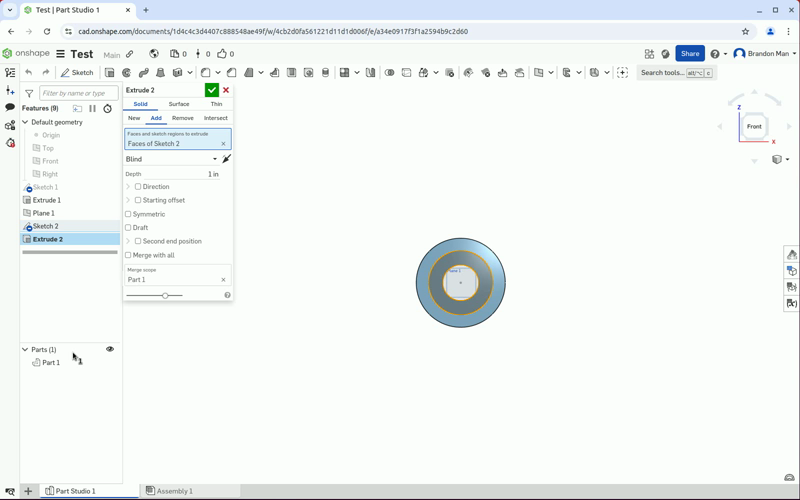
mouse_move(143, 106)
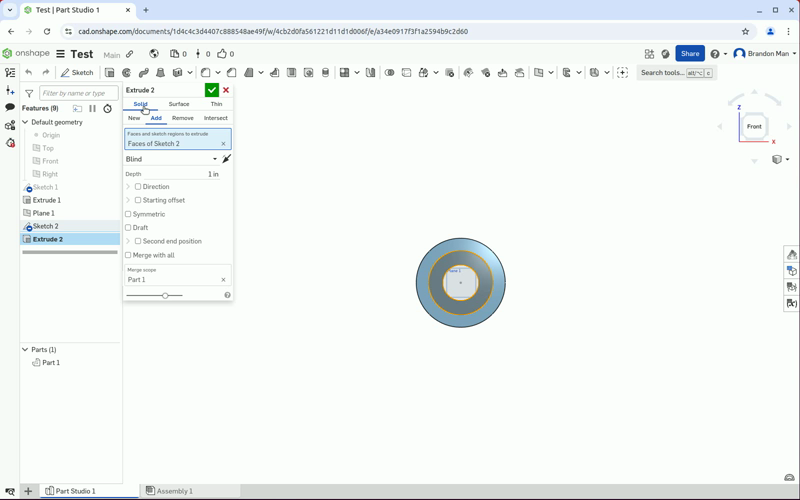
click(143, 106)
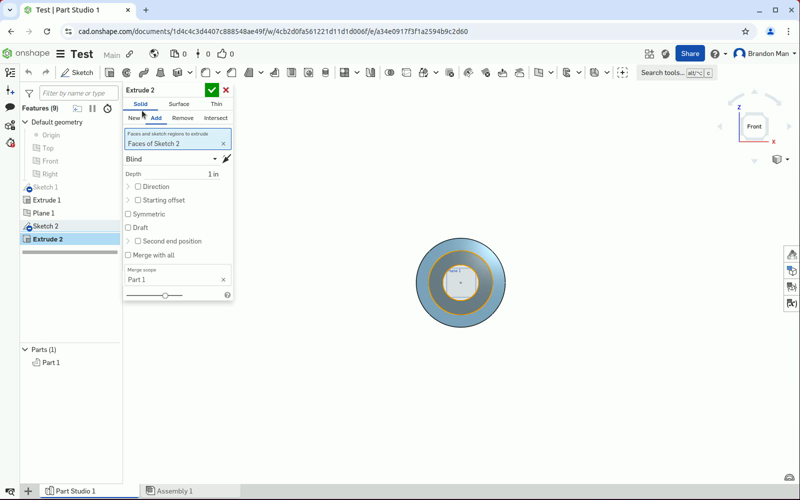
mouse_move(137, 120)
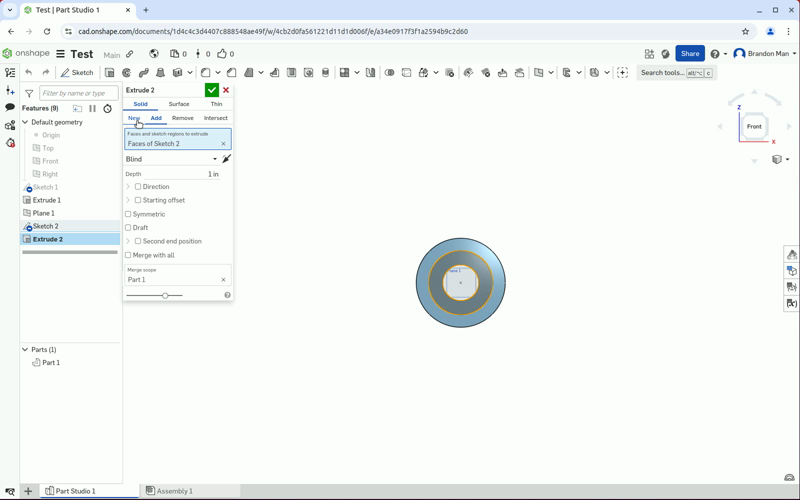
click(137, 120)
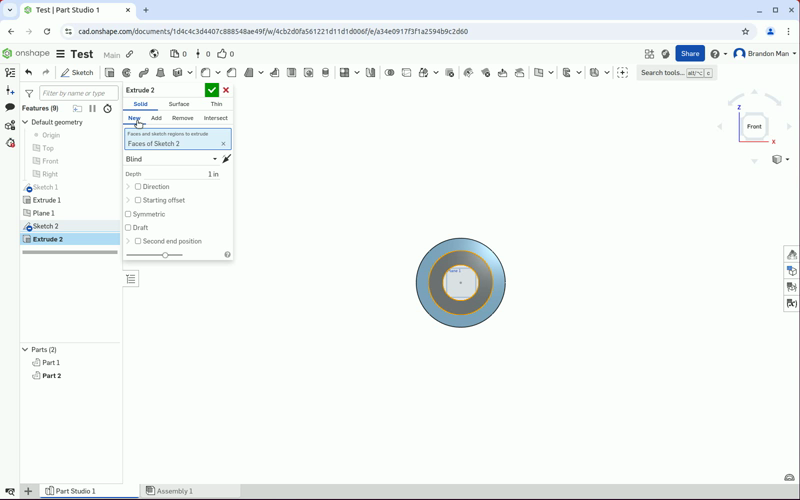
key(tab, 4)
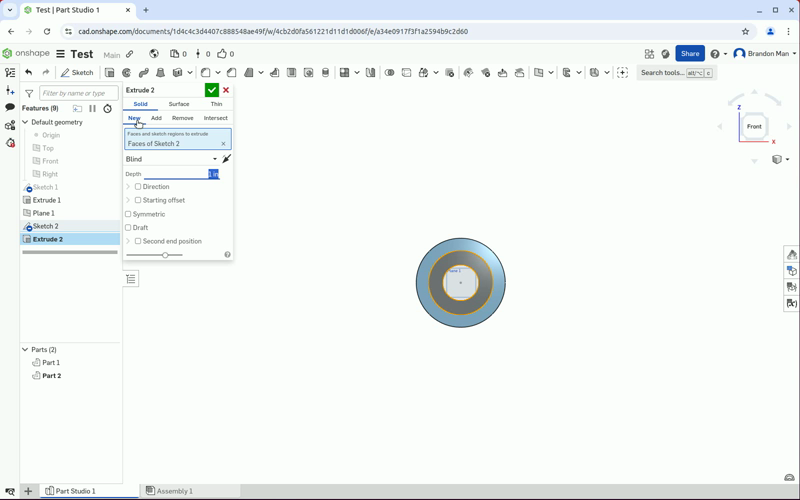
text(1.204)
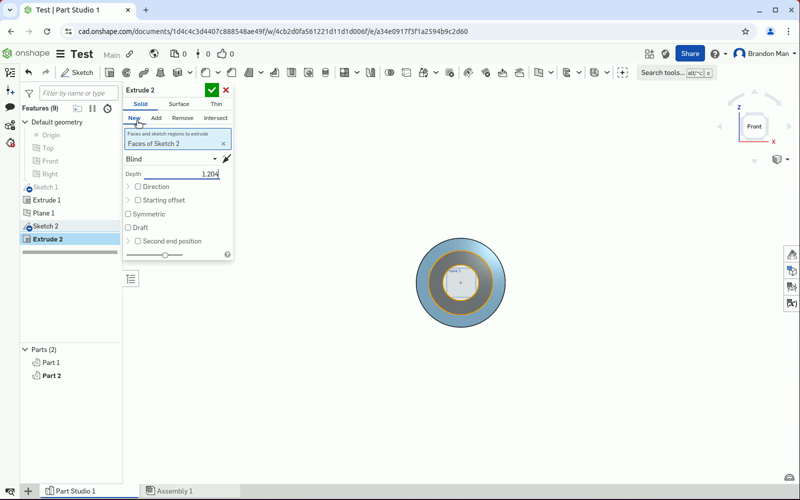
key(enter)
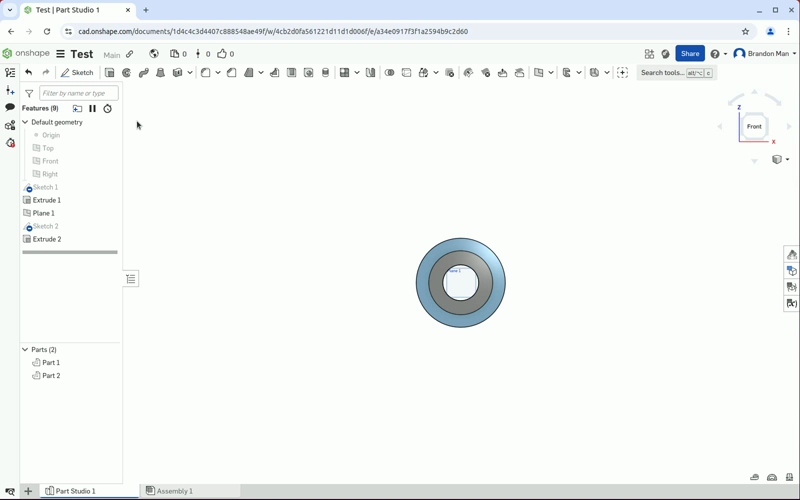
key(shift+h)
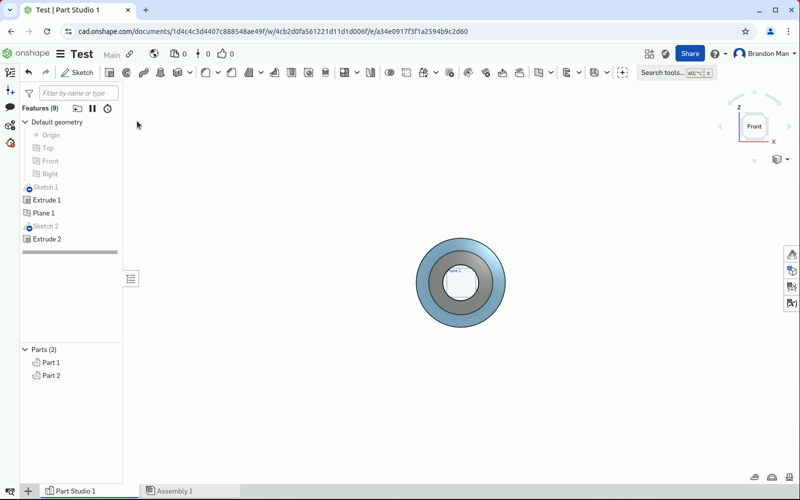
key(shift+h)
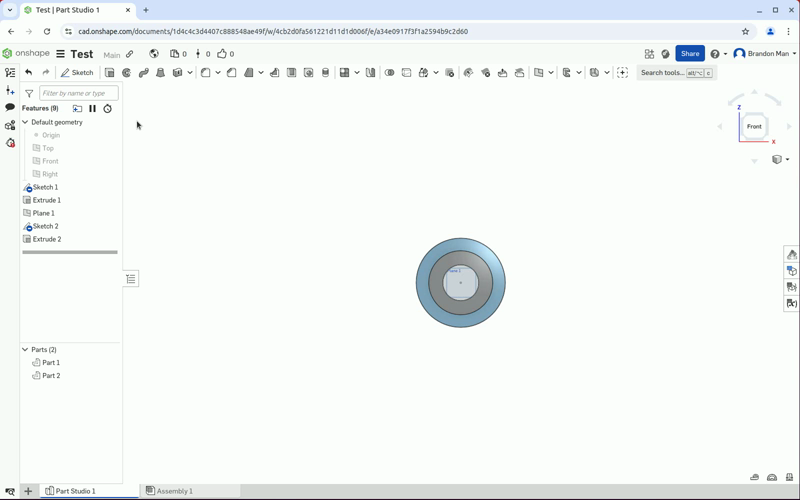
key(shift+7)
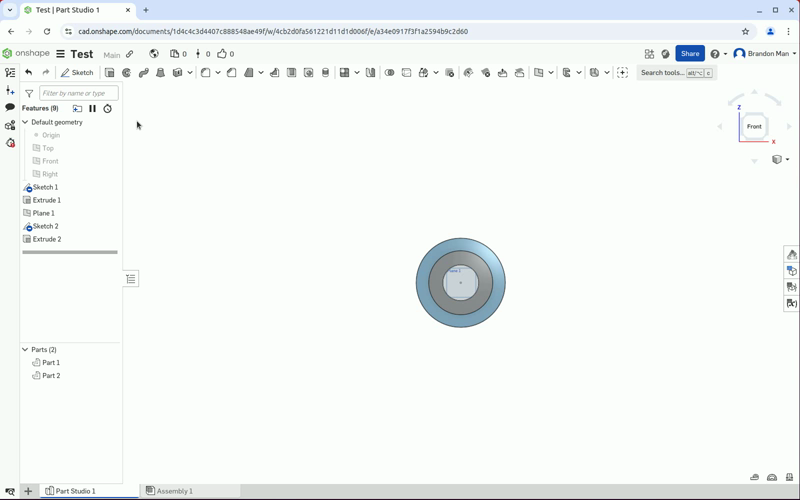
key(left, 2)
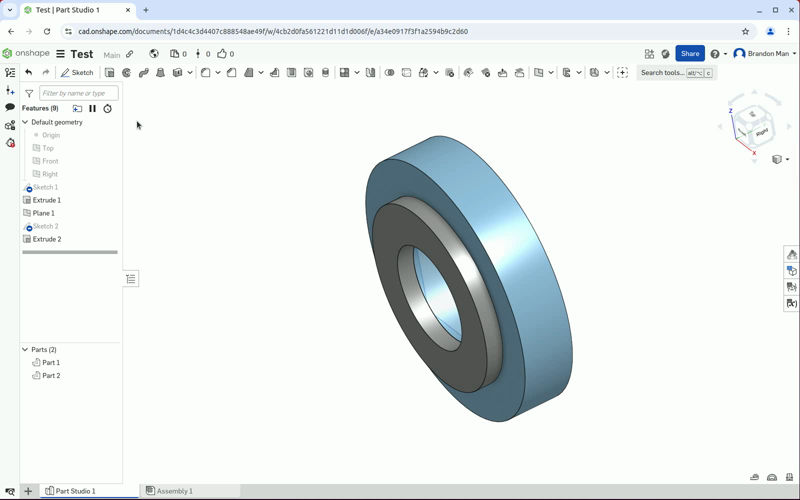
key(down, 2)
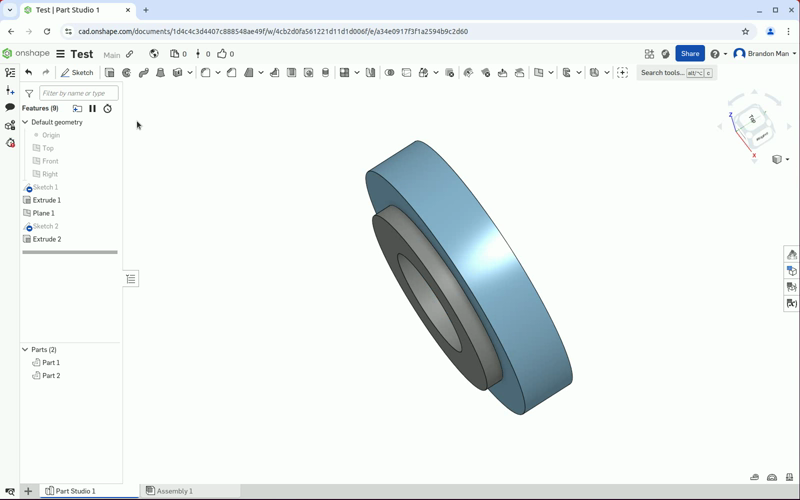
key(up, 2)
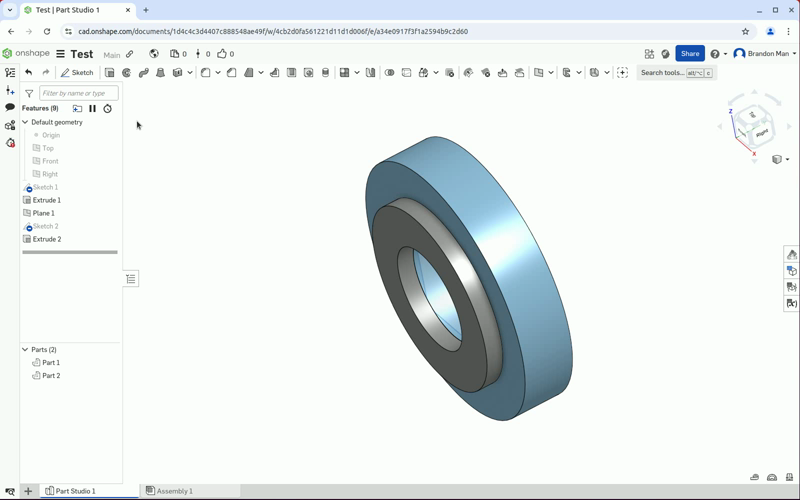
key(right, 2)
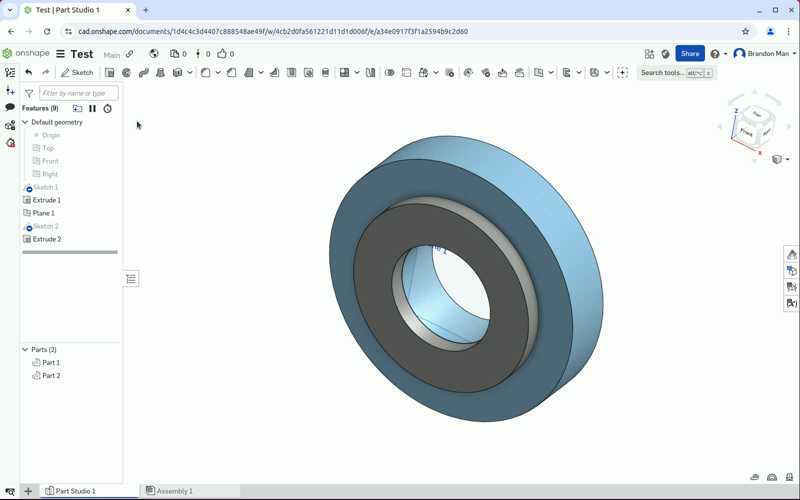
mouse_move(73, 189)
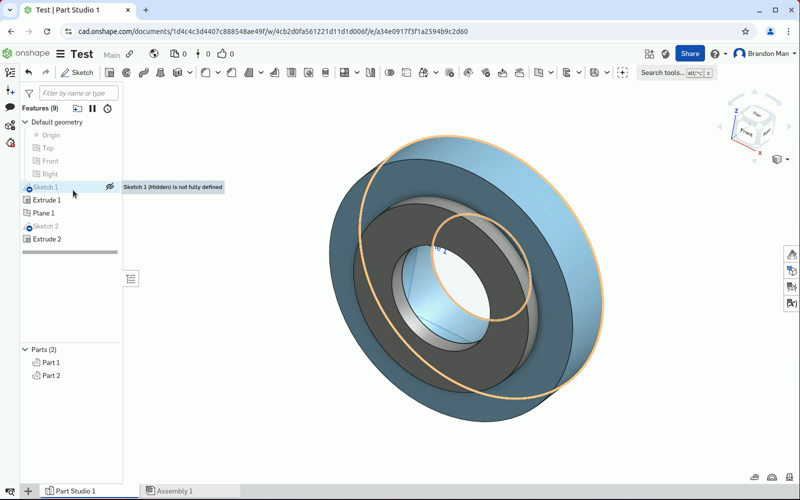
click(73, 189)